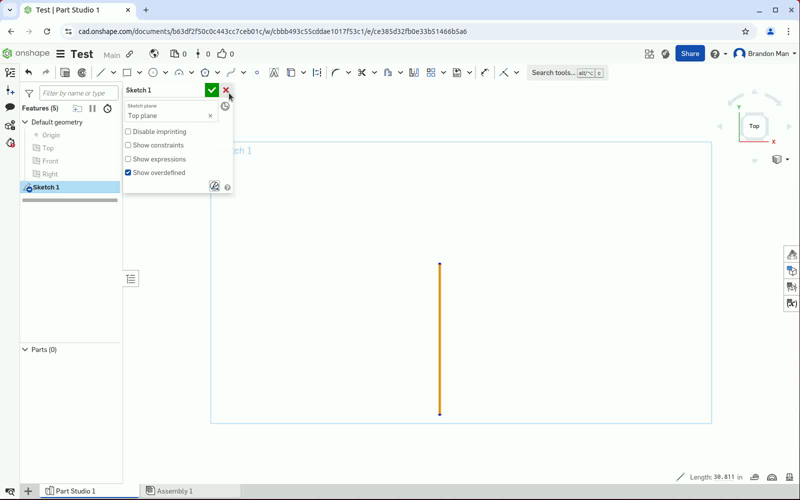
key(shift+h)
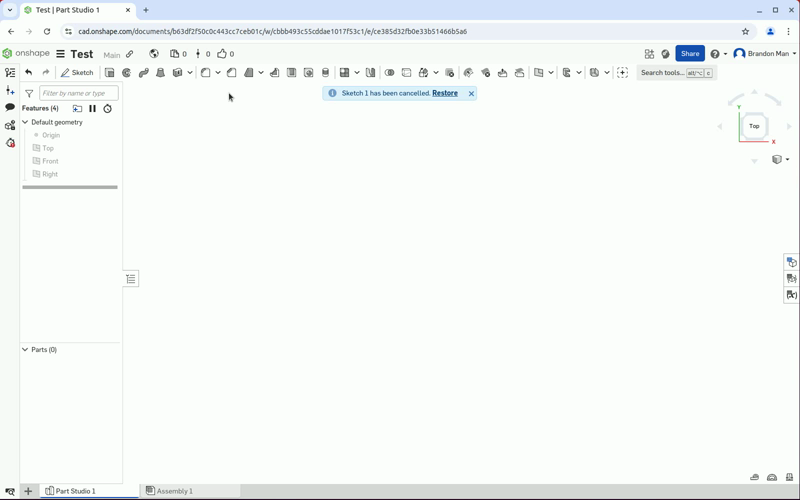
mouse_move(73, 352)
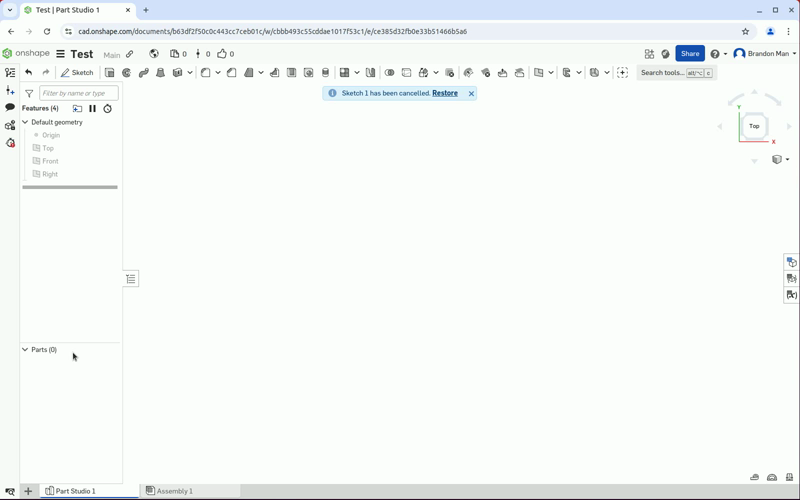
key(y)
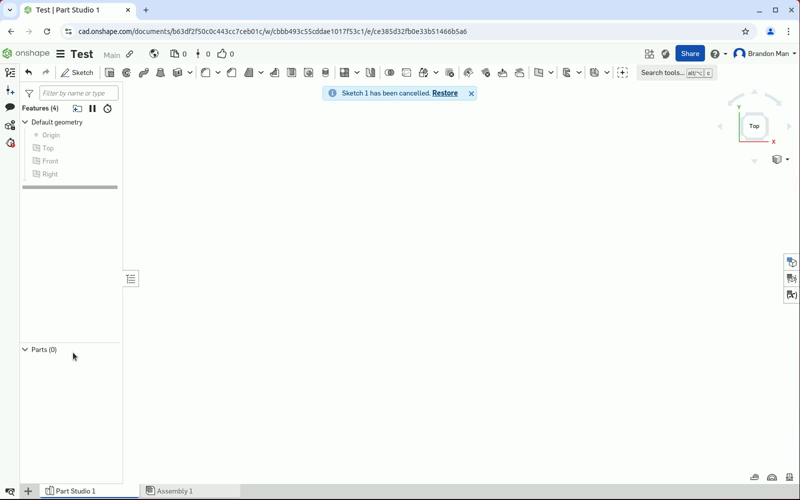
key(shift+p)
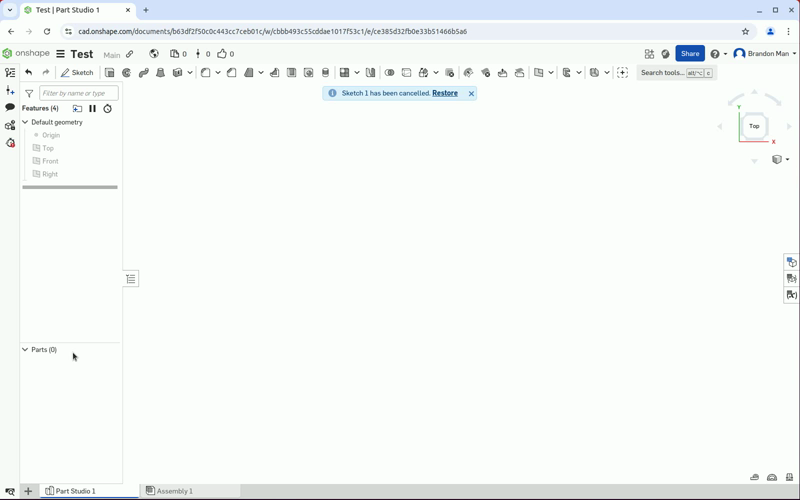
key(space)
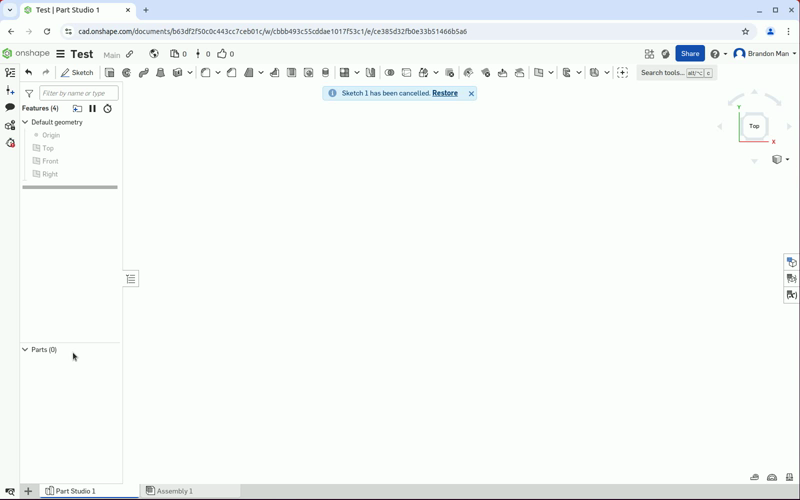
key_down(shift)
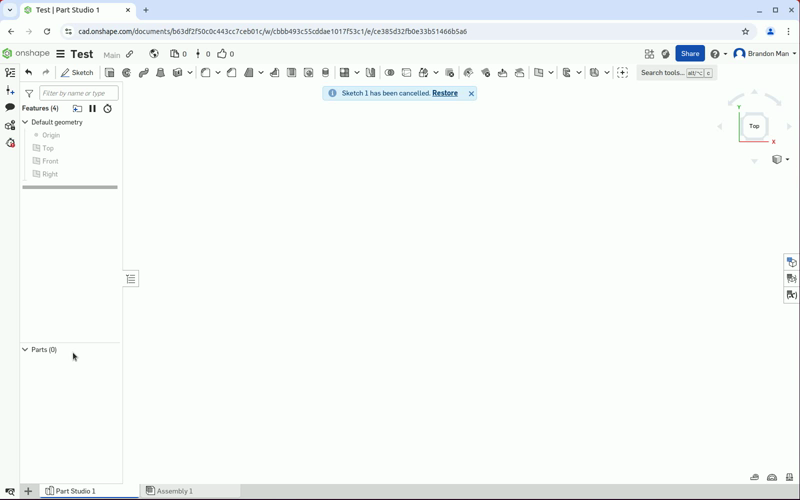
key(up)
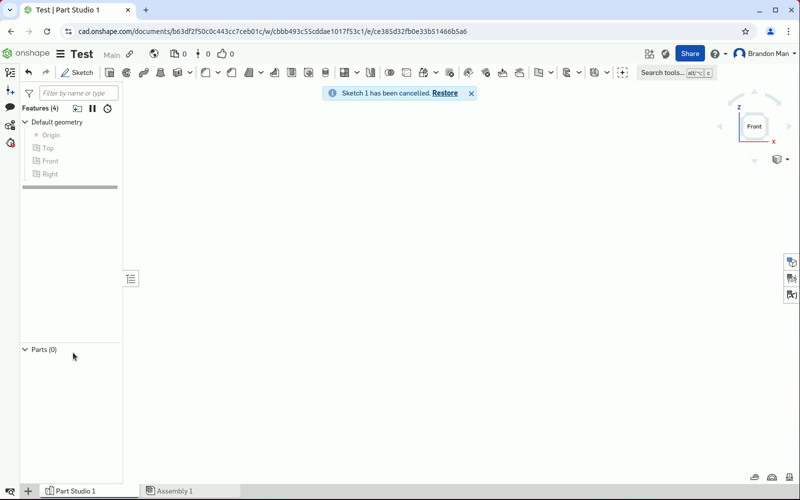
key_up(shift)
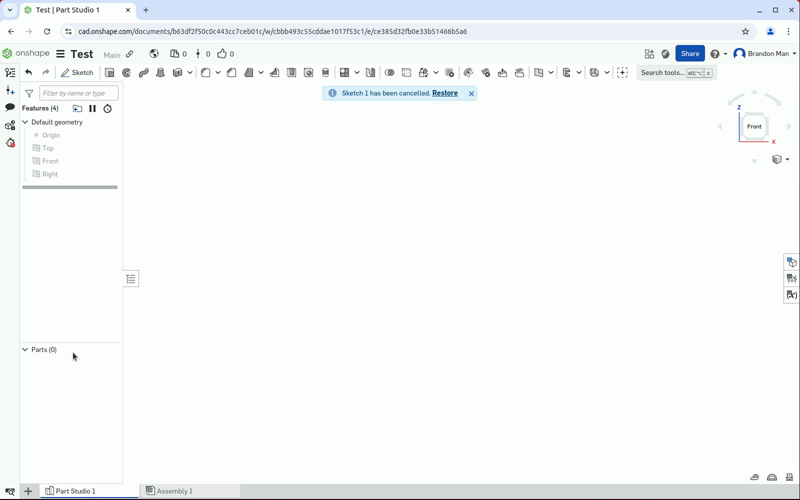
mouse_move(73, 352)
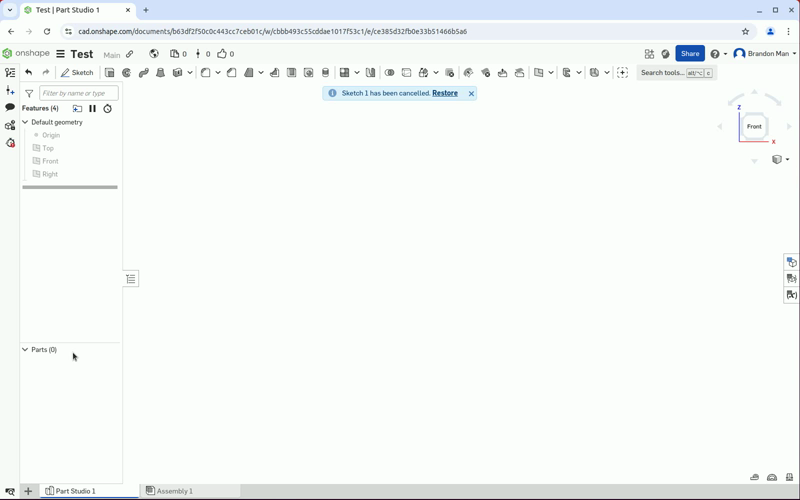
key(shift+y)
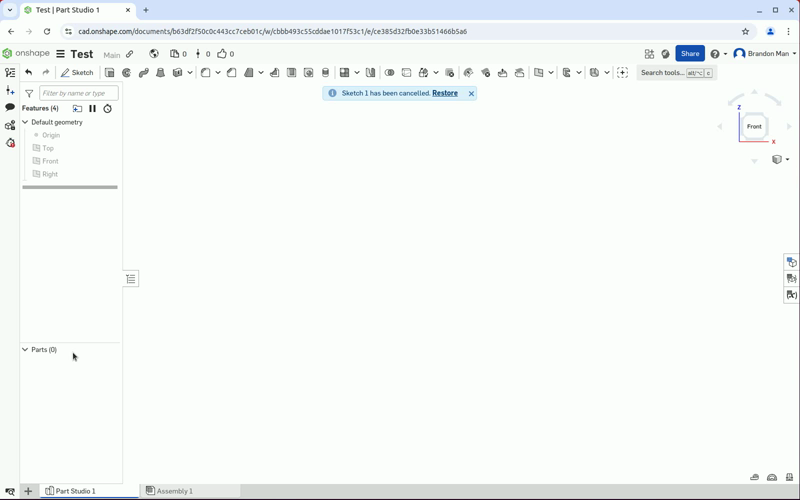
key(shift+s)
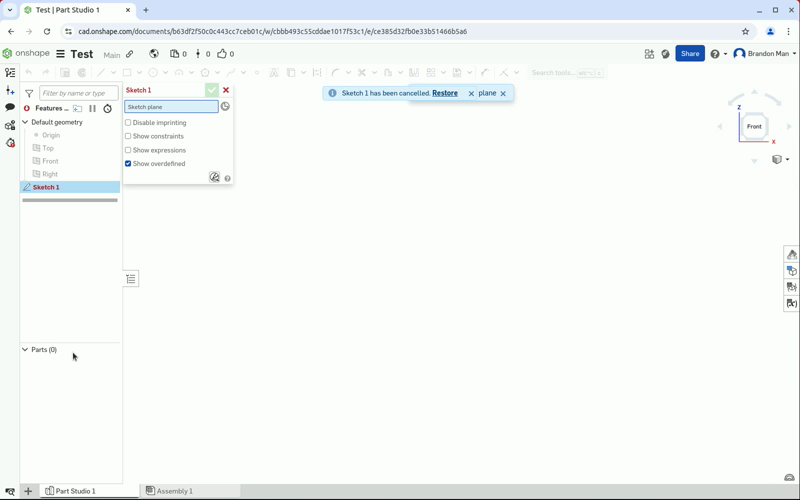
mouse_move(73, 163)
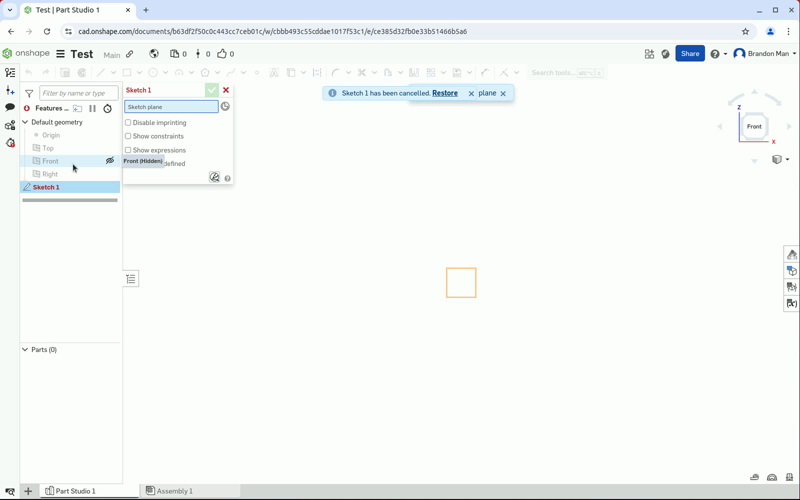
click(73, 163)
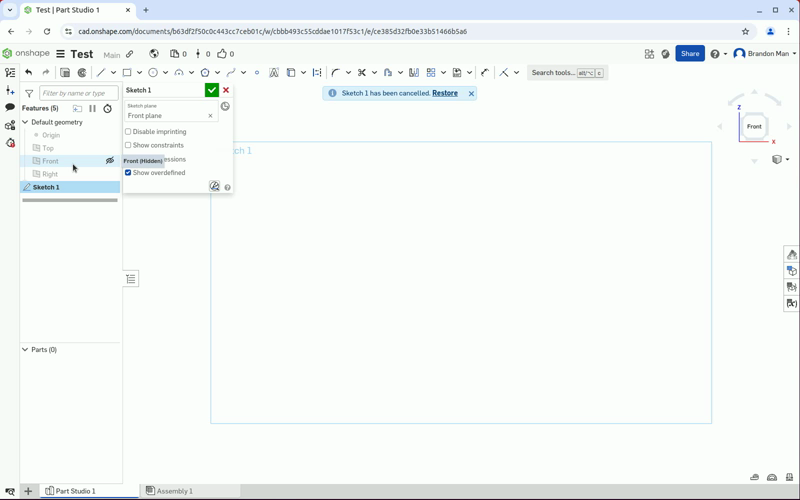
mouse_move(73, 352)
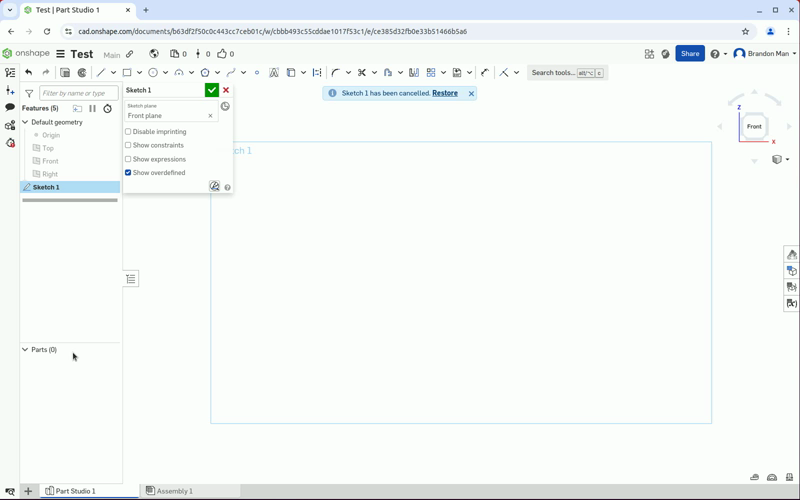
key(y)
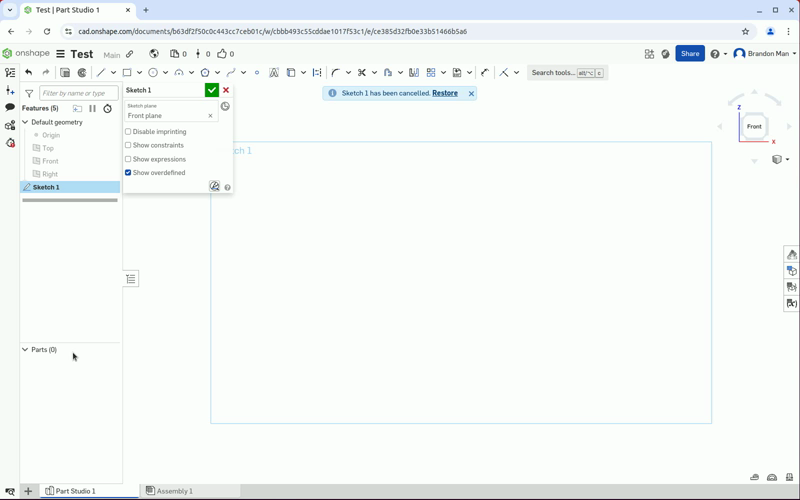
key(c)
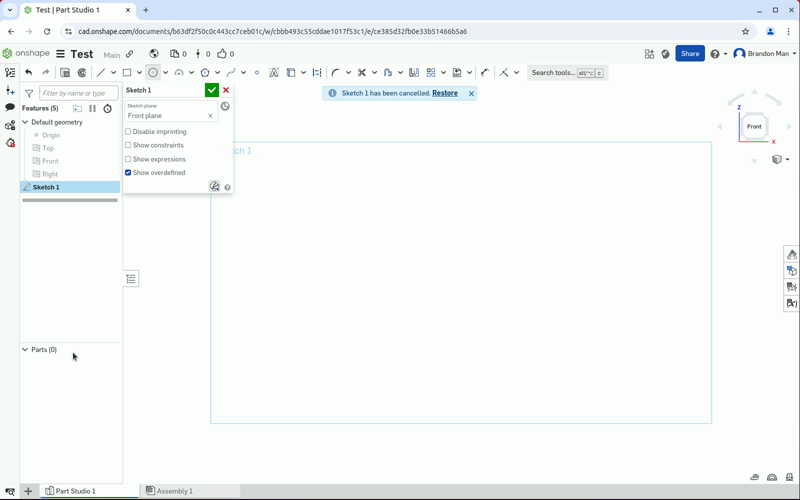
key_down(shift)
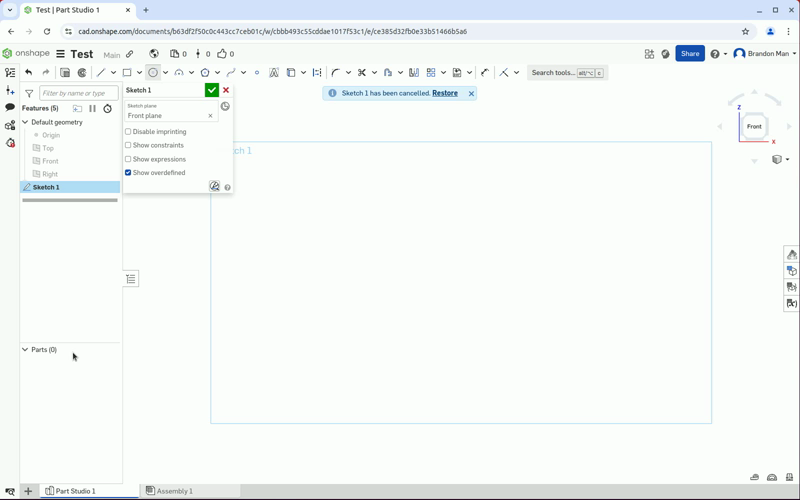
mouse_move(461, 282)
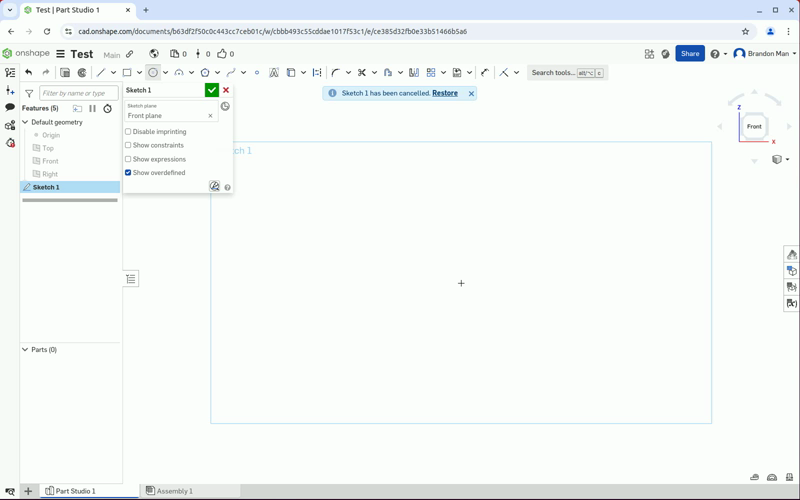
click(461, 282)
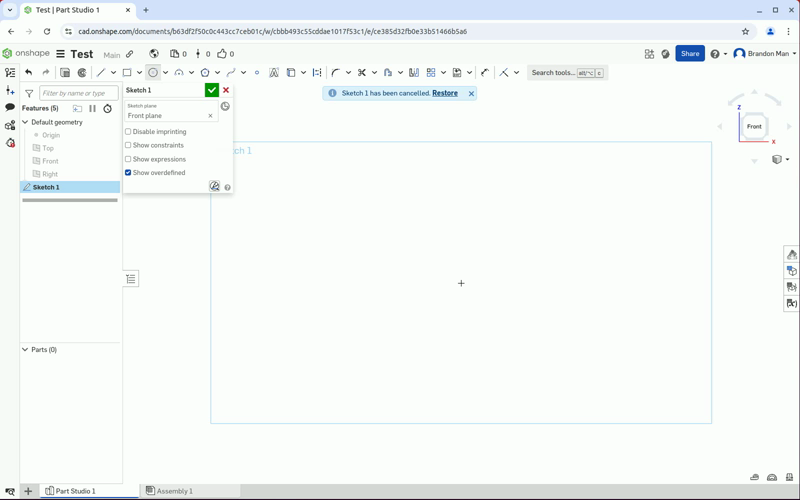
key_up(shift)
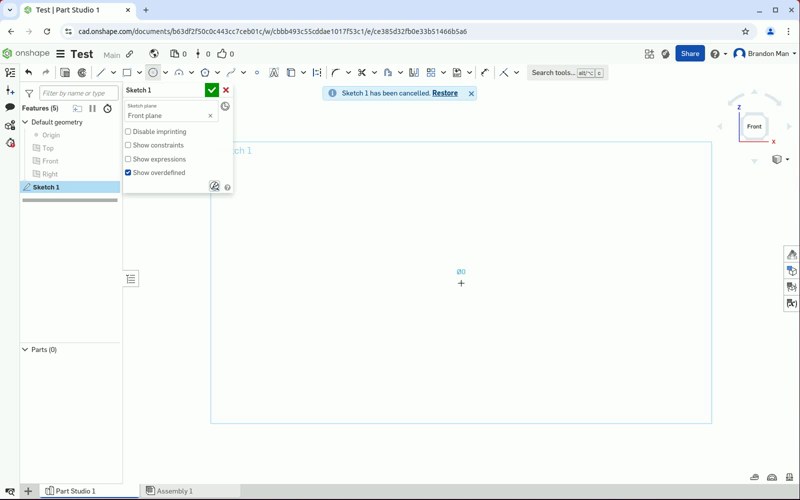
mouse_move(470, 282)
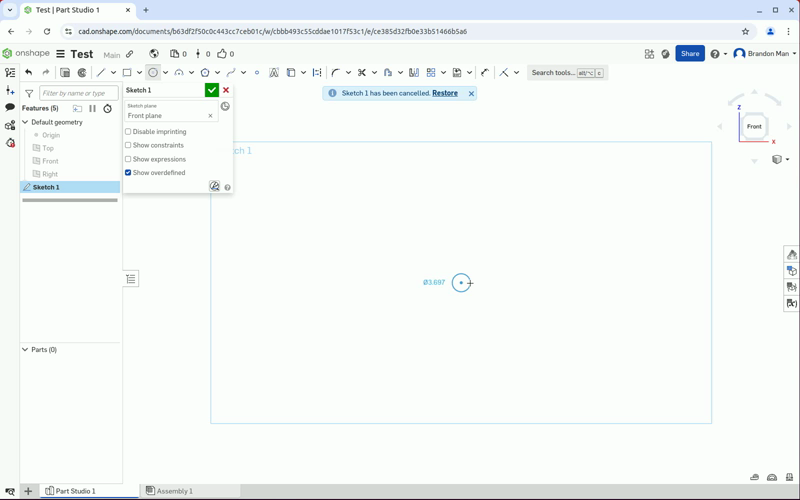
click(470, 282)
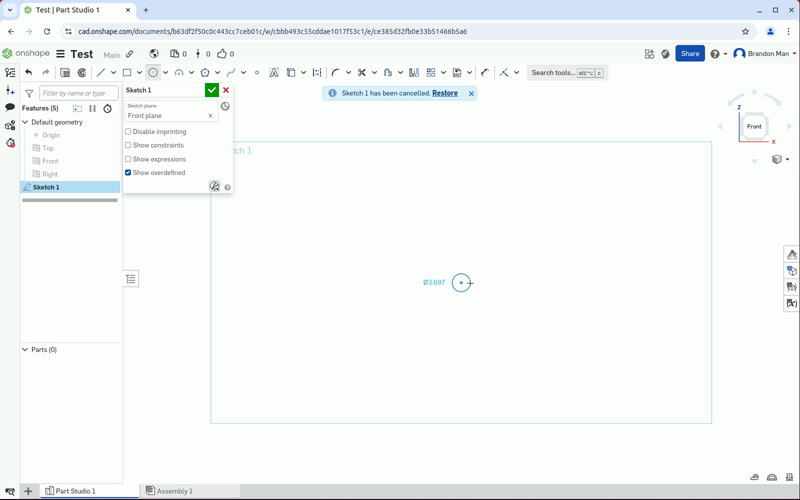
key(esc)
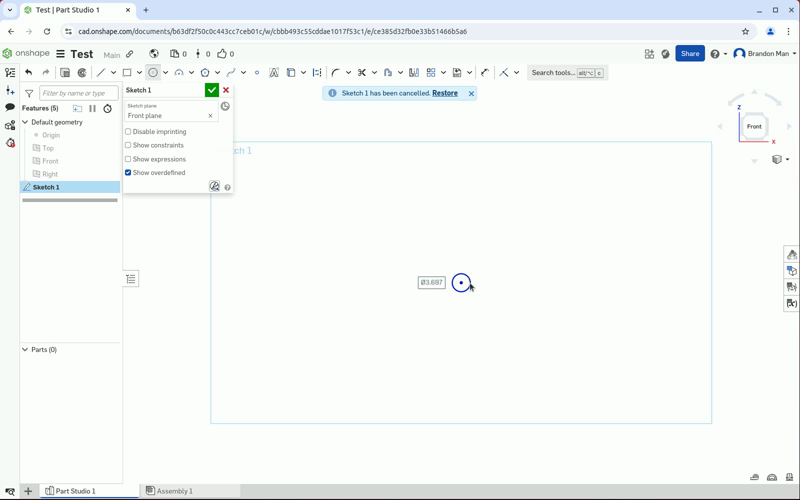
mouse_move(465, 276)
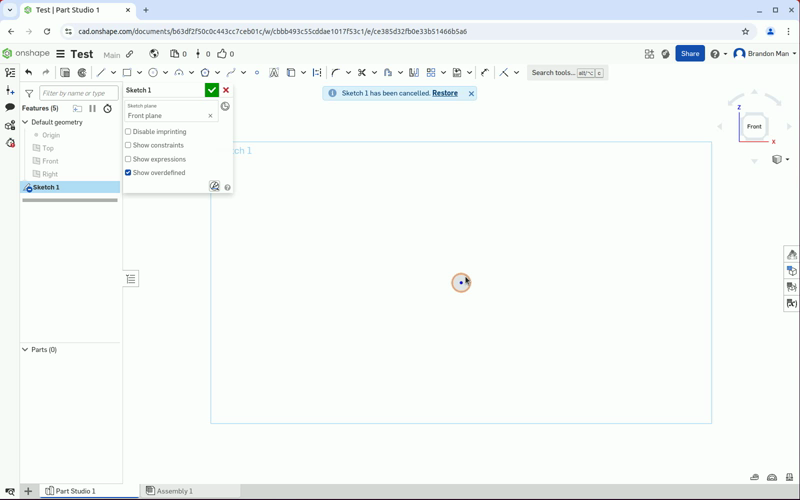
scroll(6)
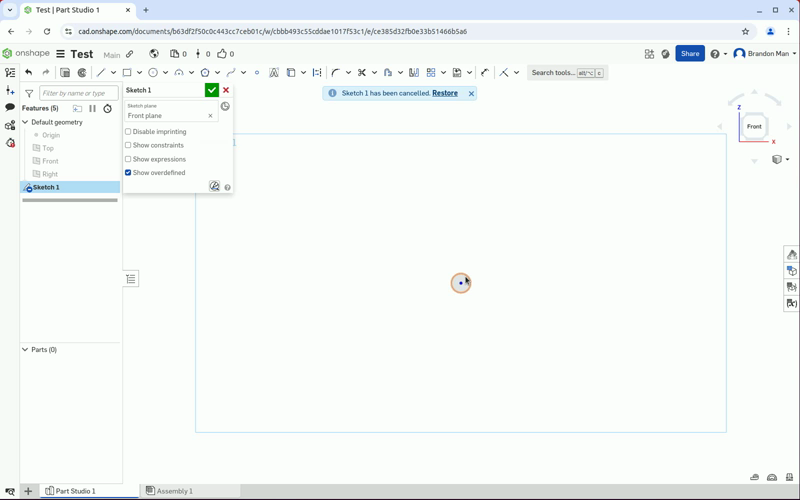
scroll(6)
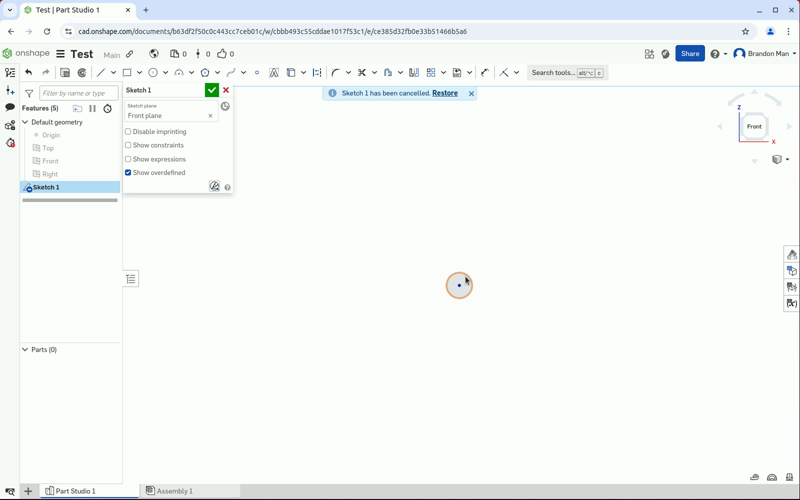
scroll(6)
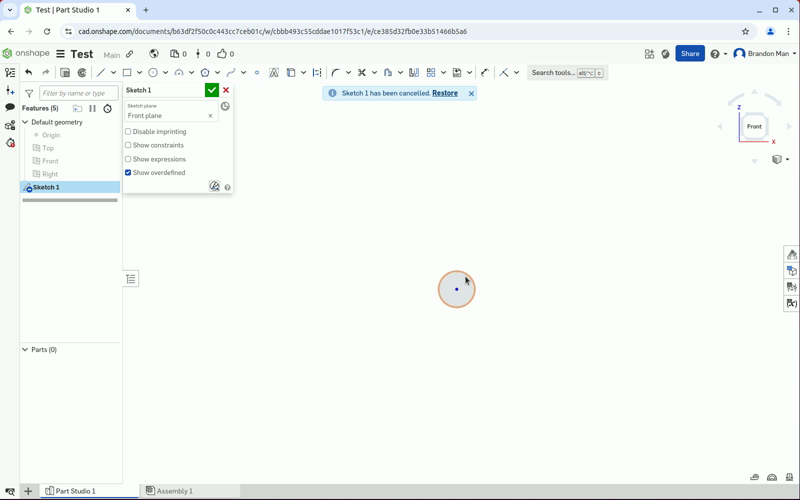
scroll(6)
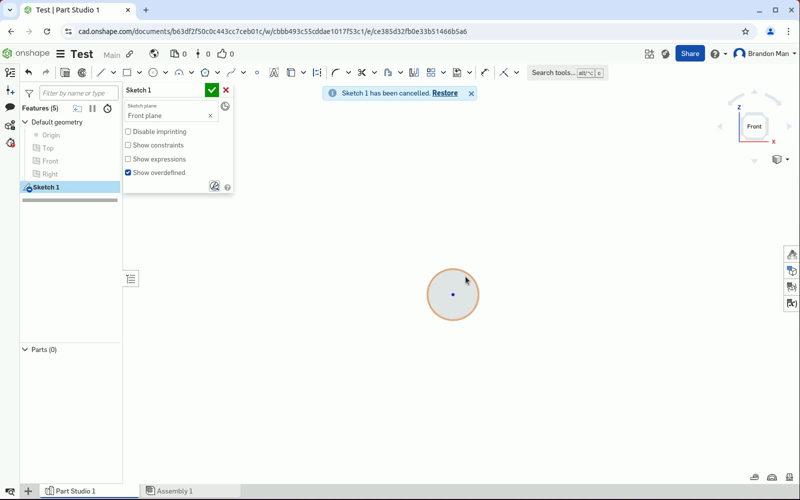
scroll(6)
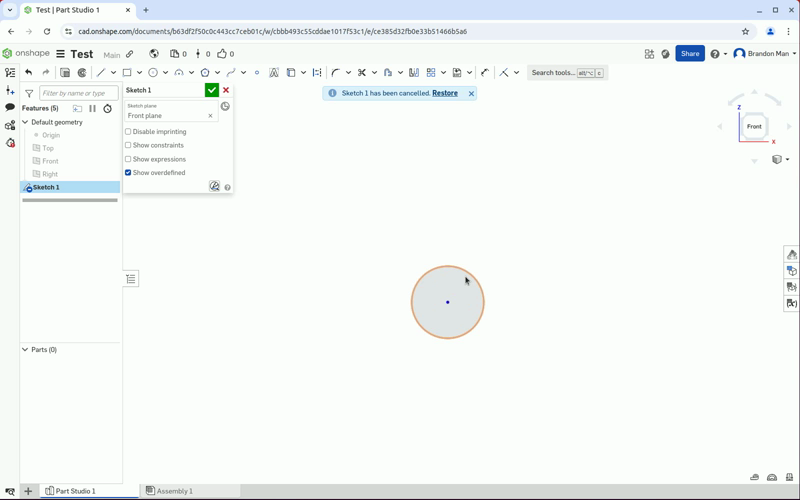
scroll(6)
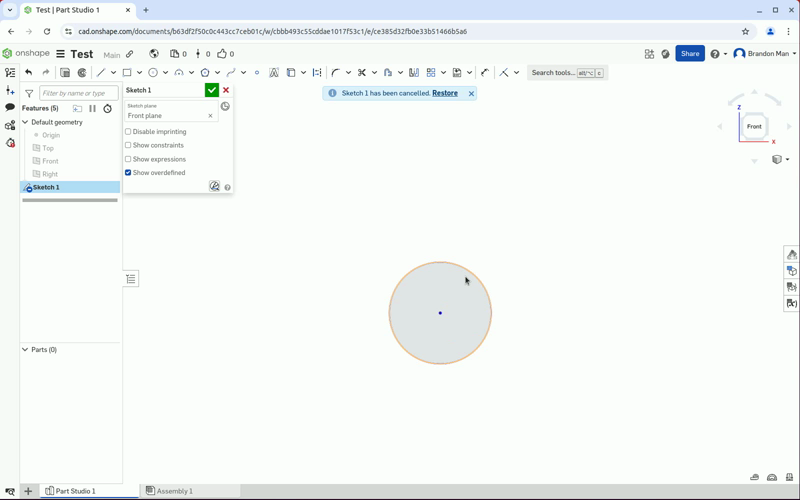
scroll(6)
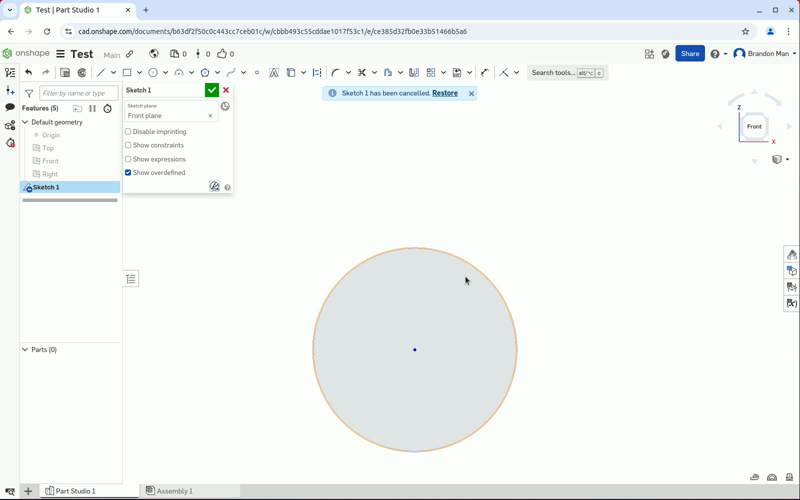
click(465, 276)
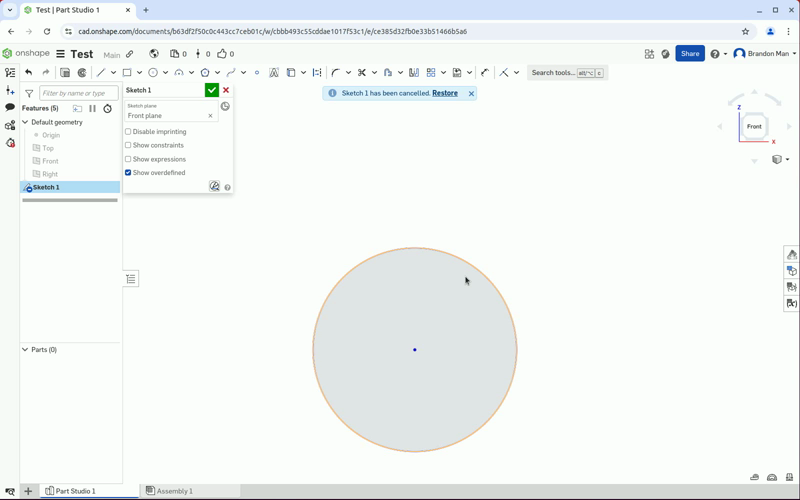
scroll(-6)
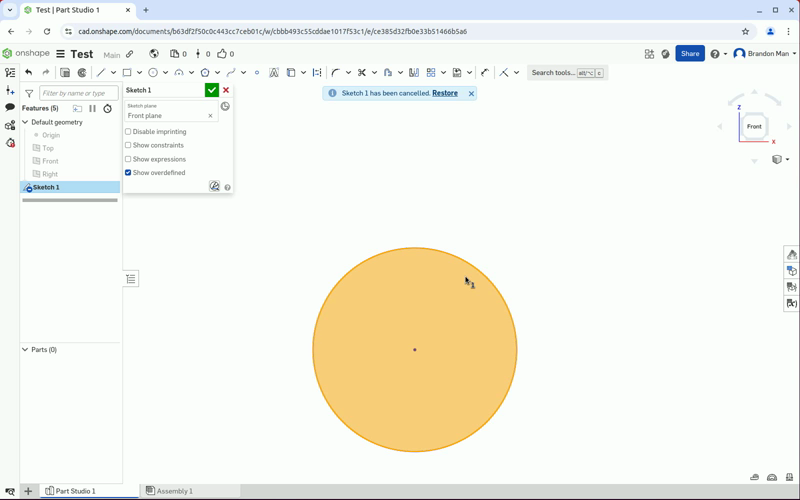
scroll(-6)
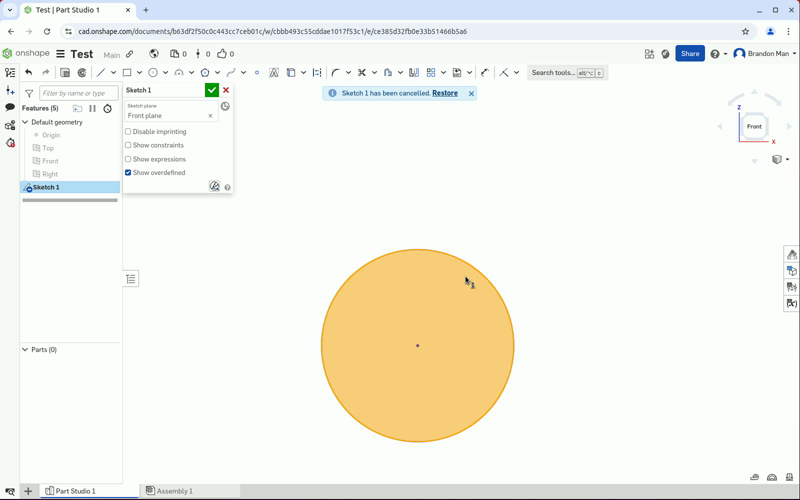
scroll(-6)
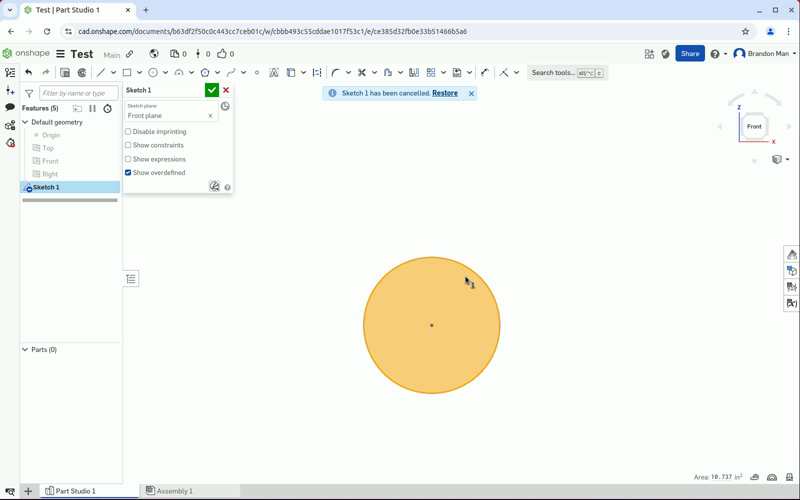
scroll(-6)
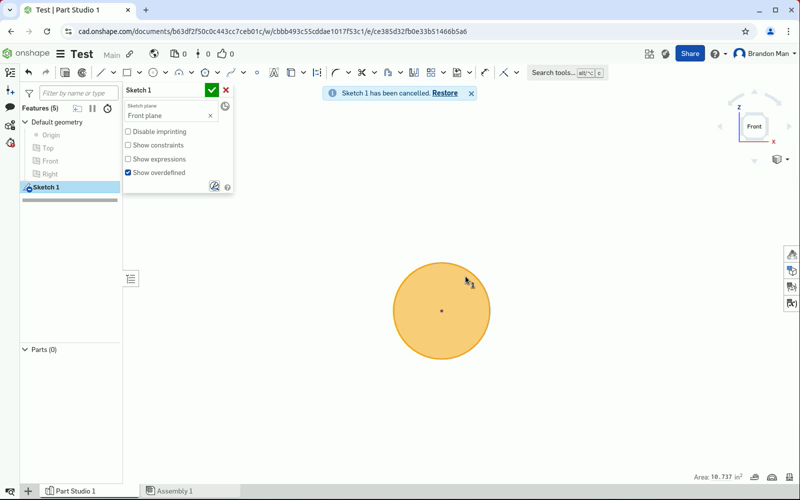
scroll(-6)
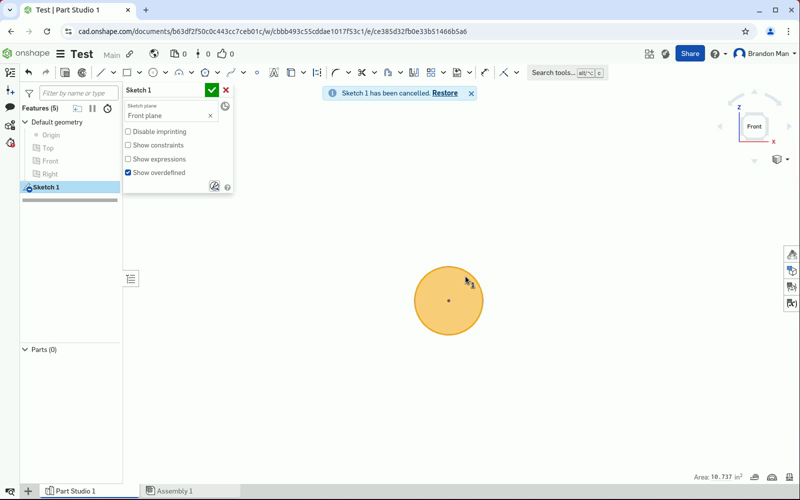
scroll(-6)
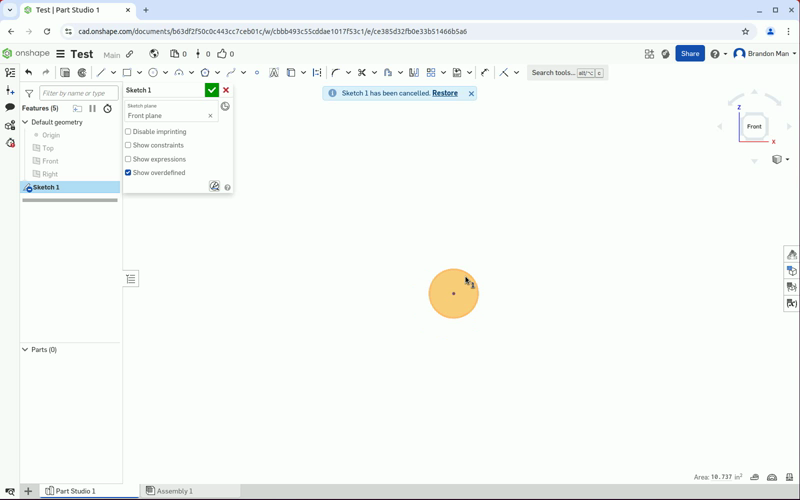
scroll(-6)
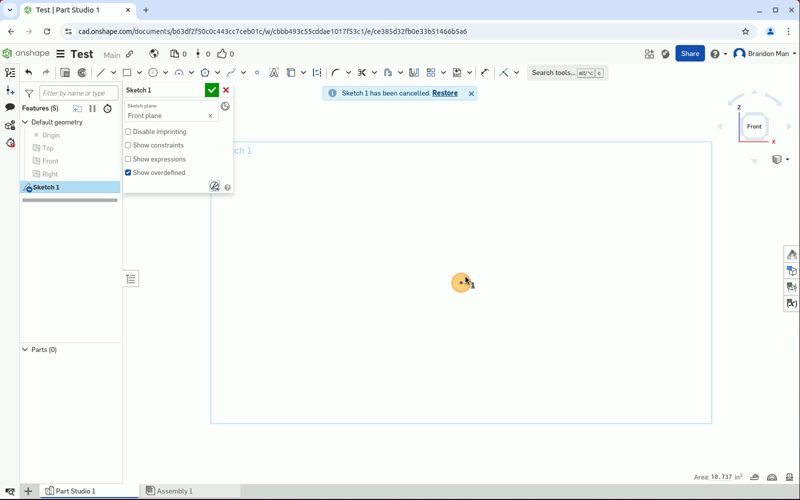
mouse_move(73, 352)
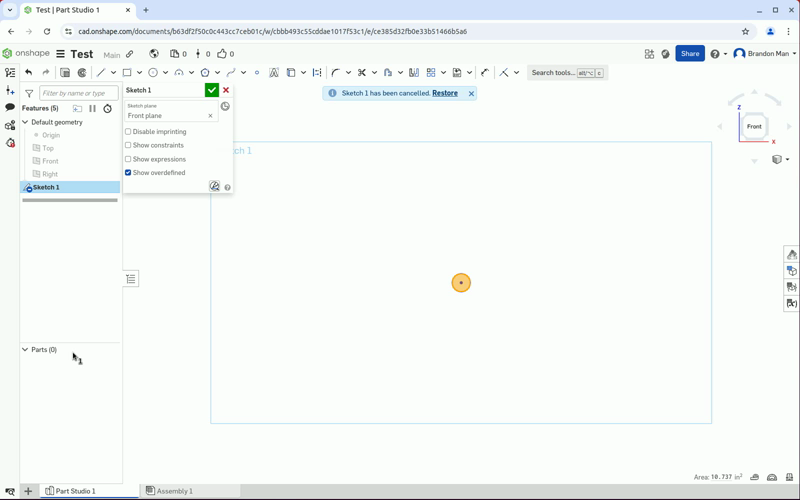
key(shift+y)
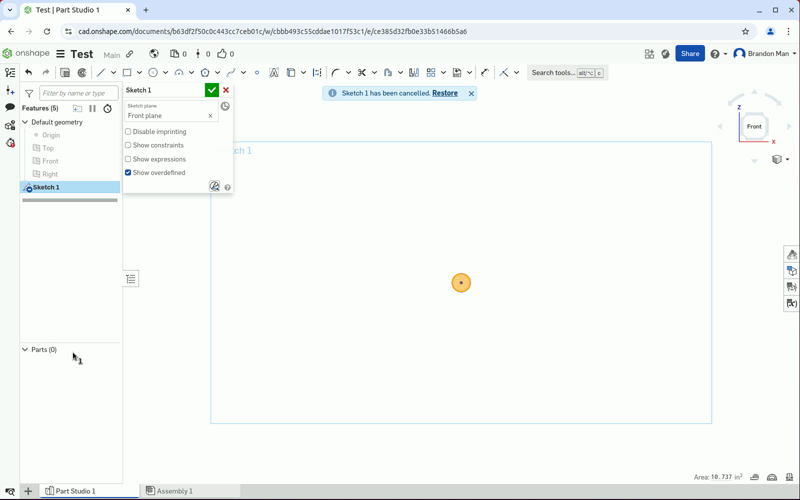
key(shift+e)
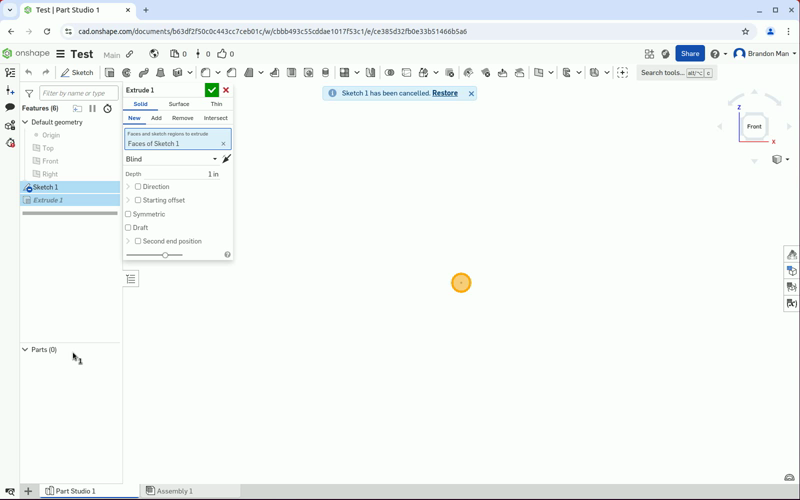
mouse_move(143, 106)
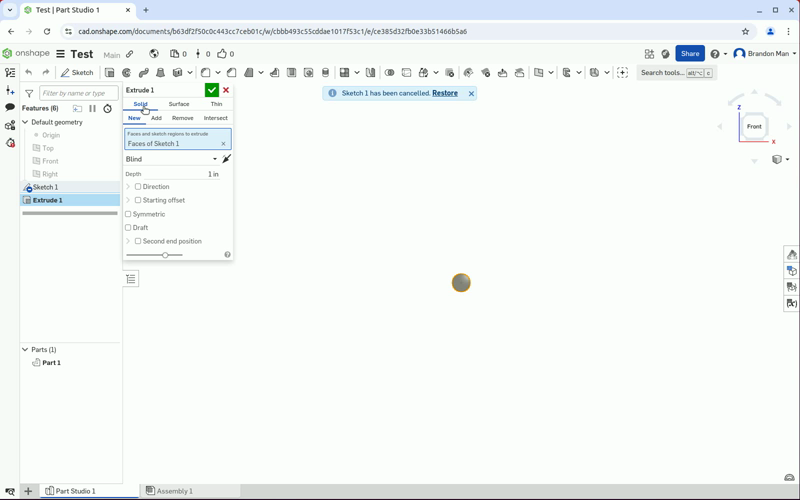
click(143, 106)
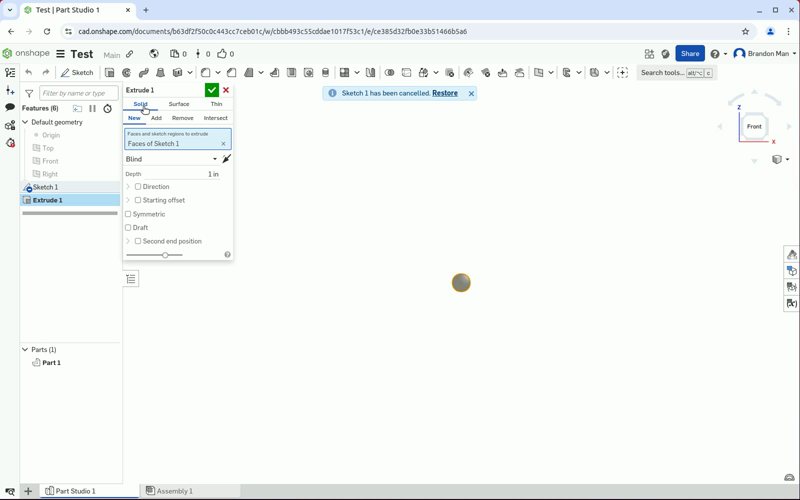
mouse_move(137, 120)
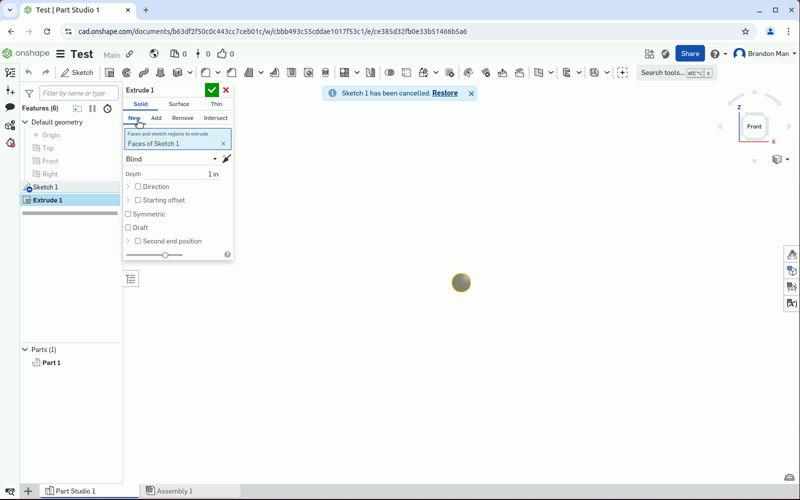
click(137, 120)
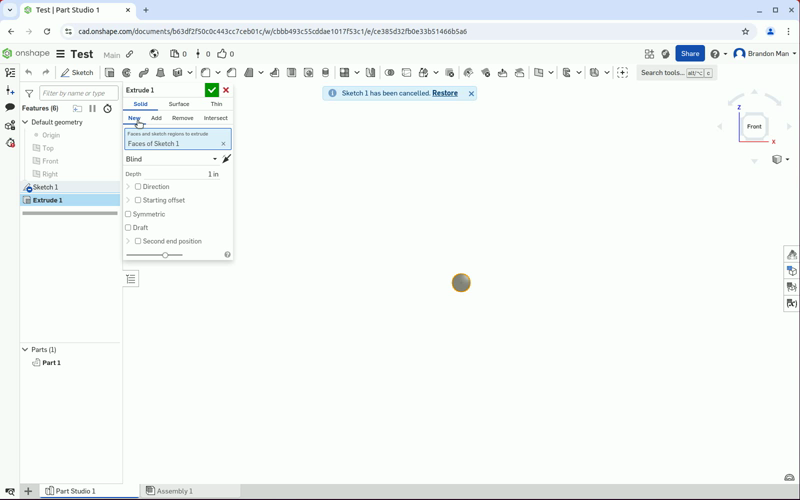
key(tab, 4)
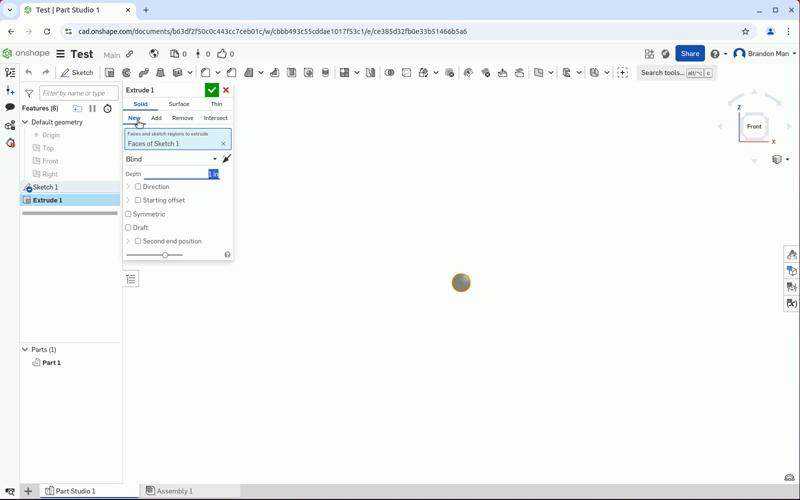
text(21.423)
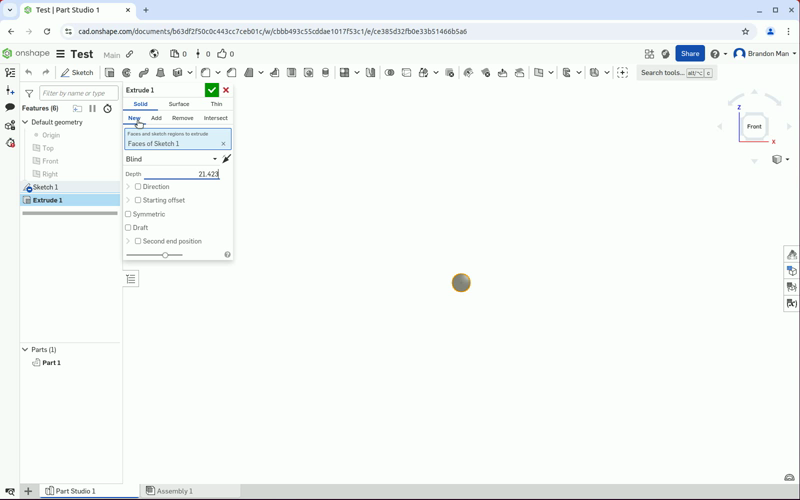
key(enter)
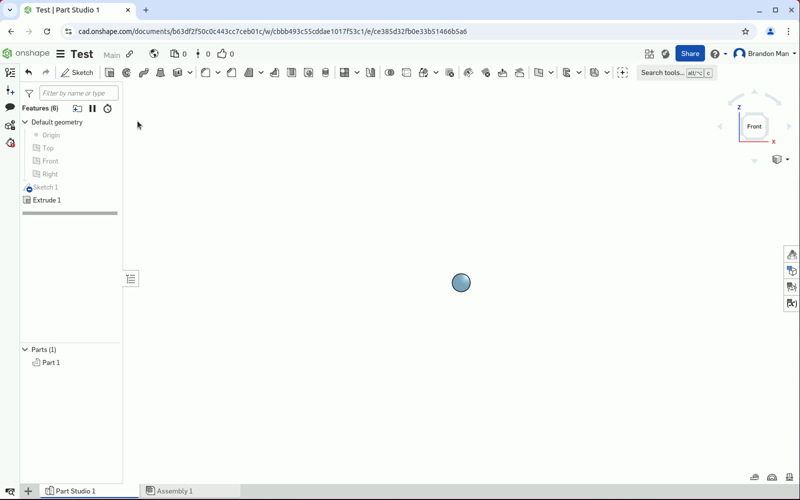
key(shift+h)
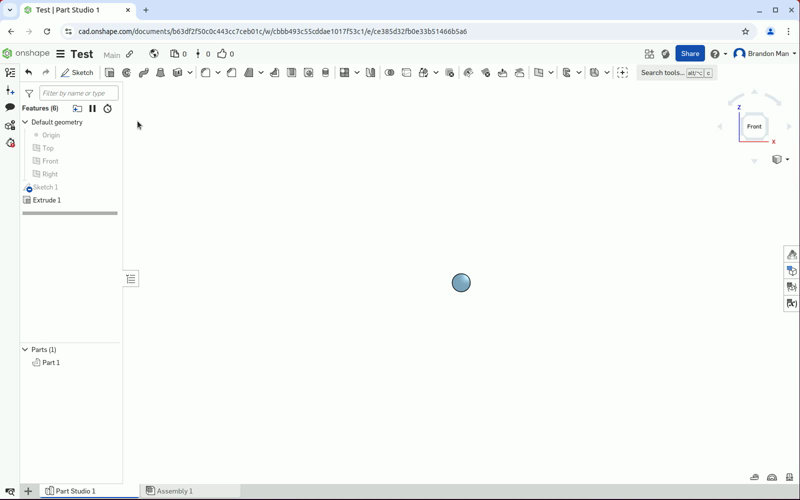
key(shift+h)
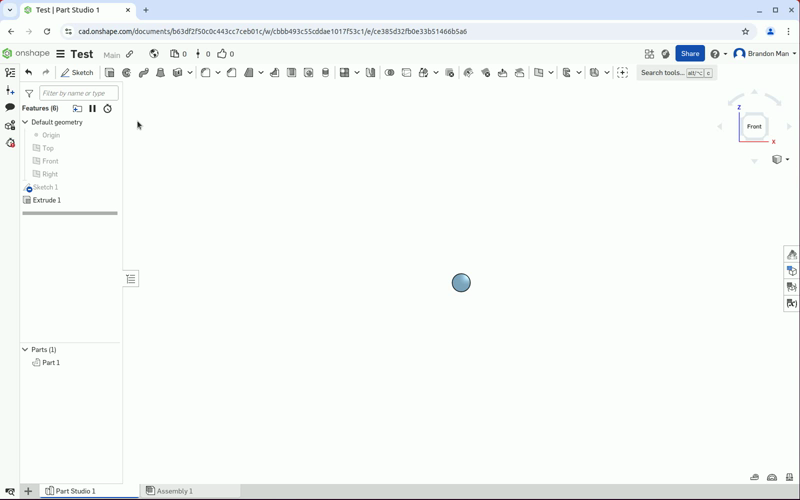
mouse_move(73, 189)
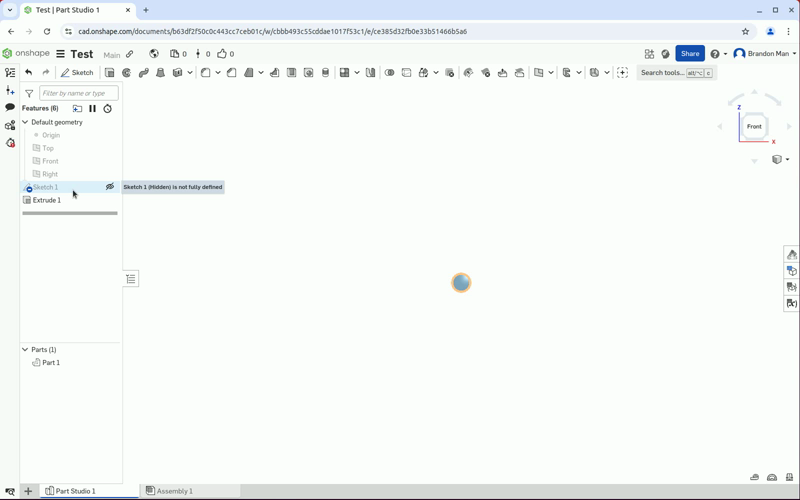
click(73, 189)
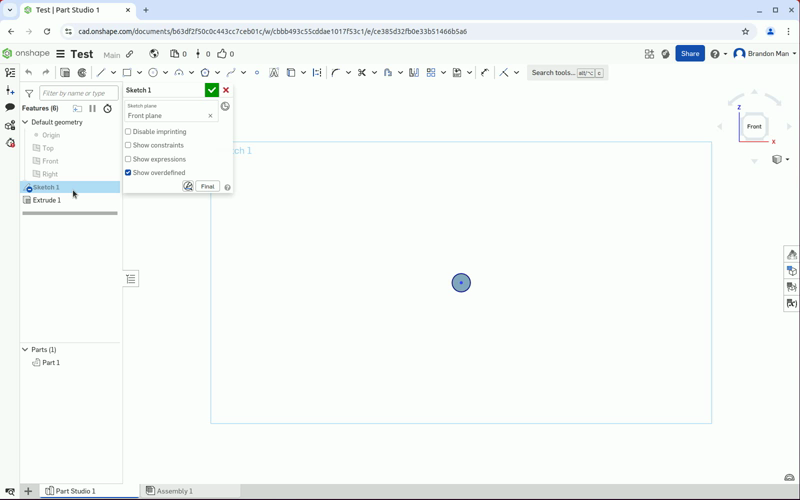
mouse_move(229, 92)
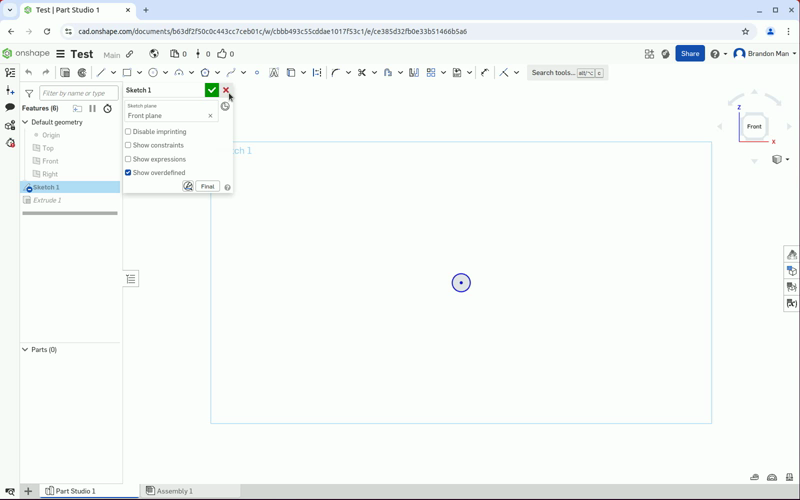
click(229, 92)
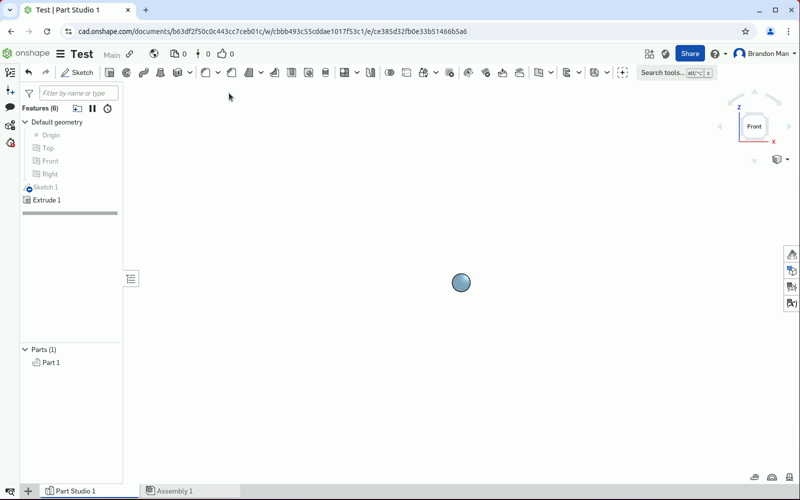
mouse_move(541, 75)
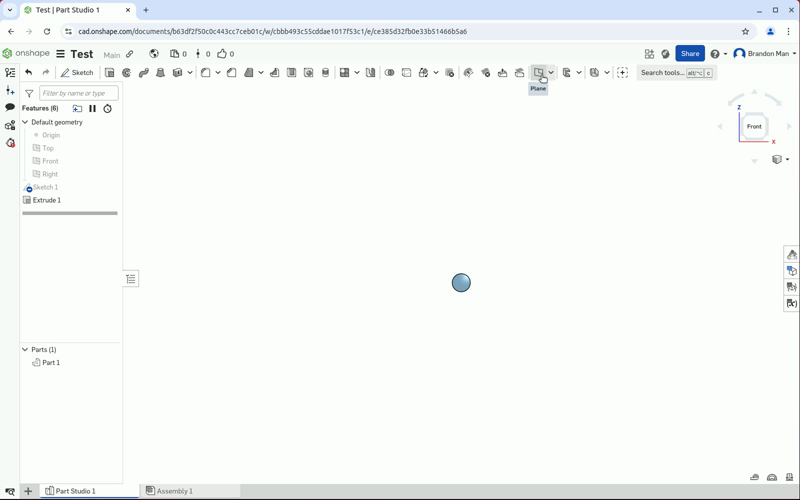
click(541, 75)
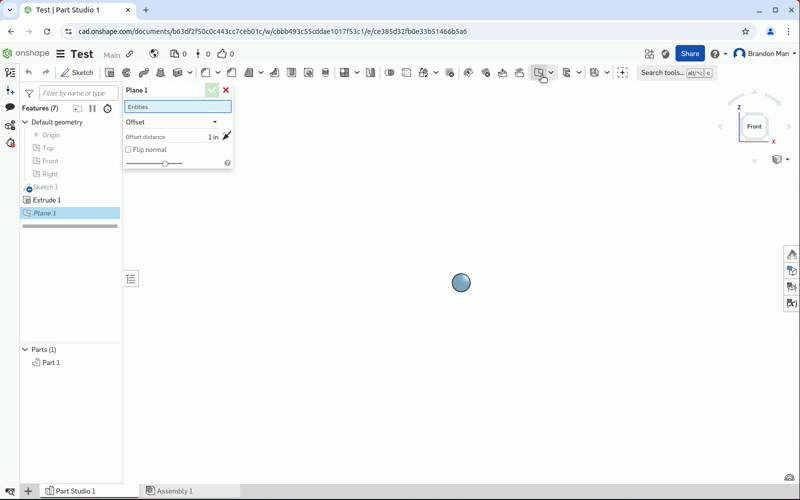
mouse_move(73, 163)
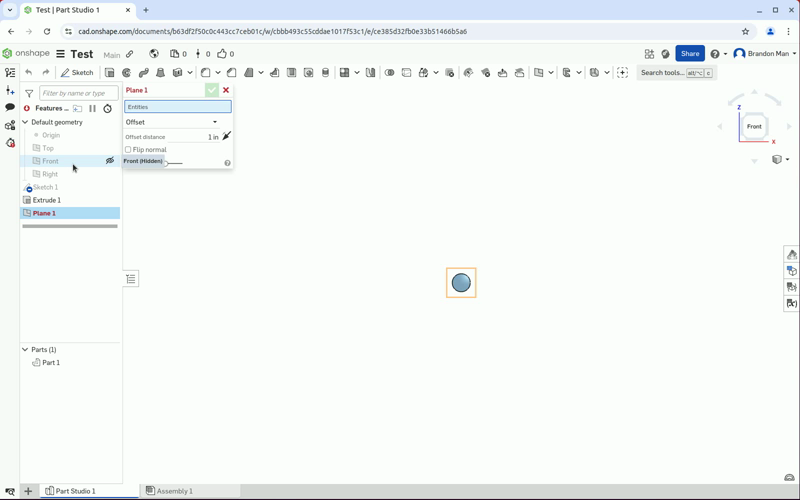
click(73, 163)
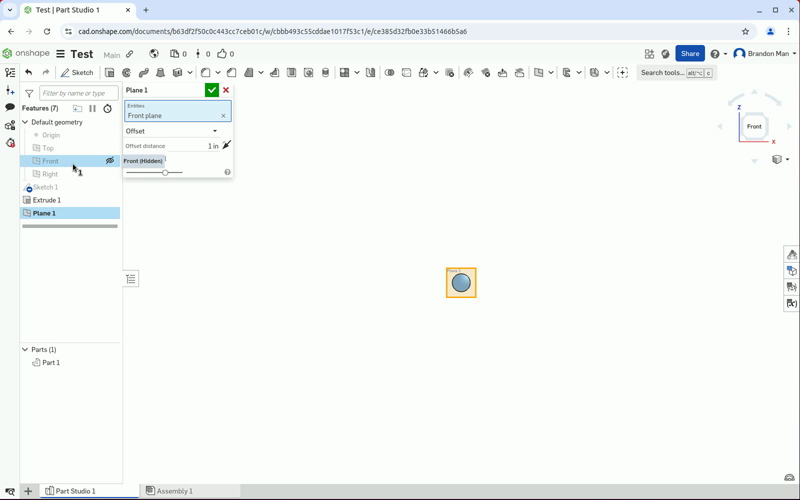
key(tab, 2)
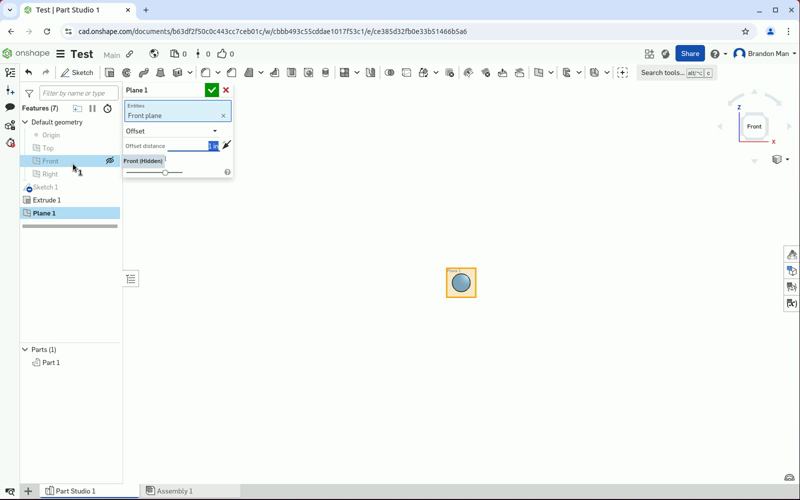
text(21.414)
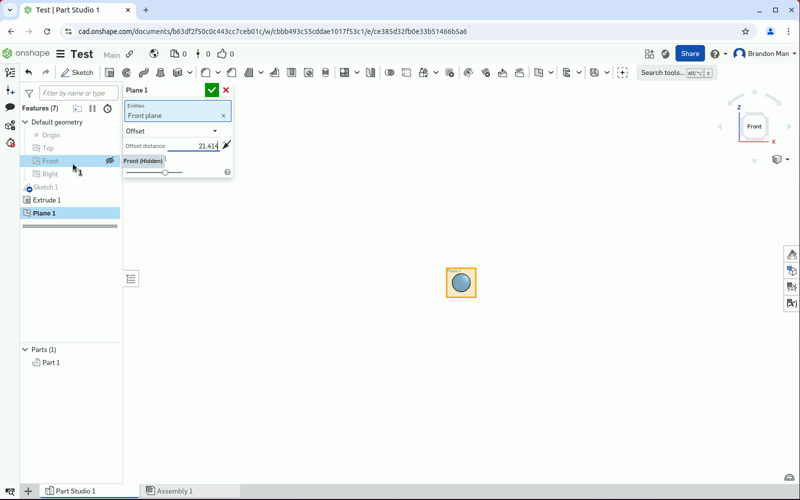
key(enter, 2)
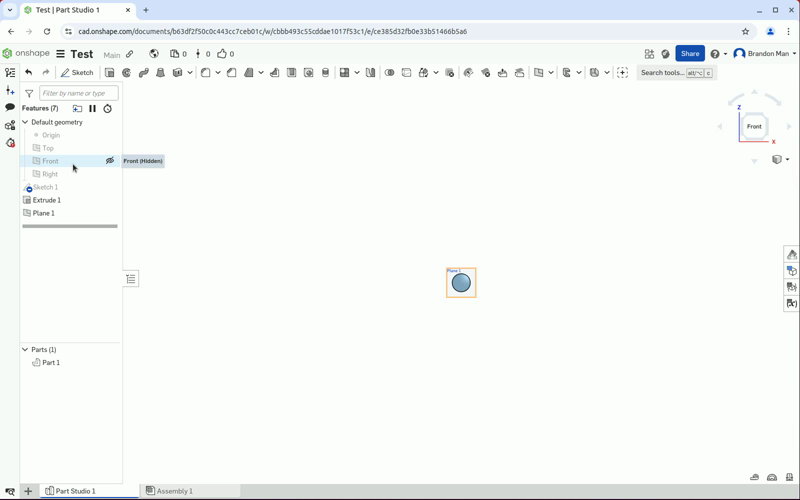
key(shift+s)
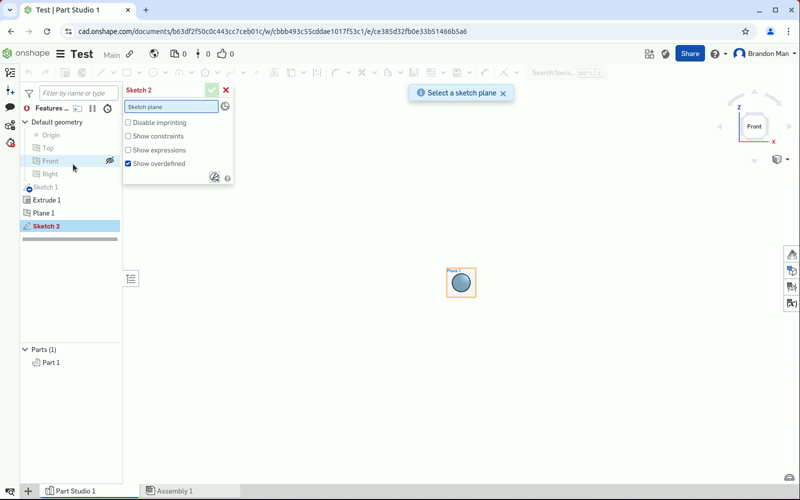
mouse_move(73, 215)
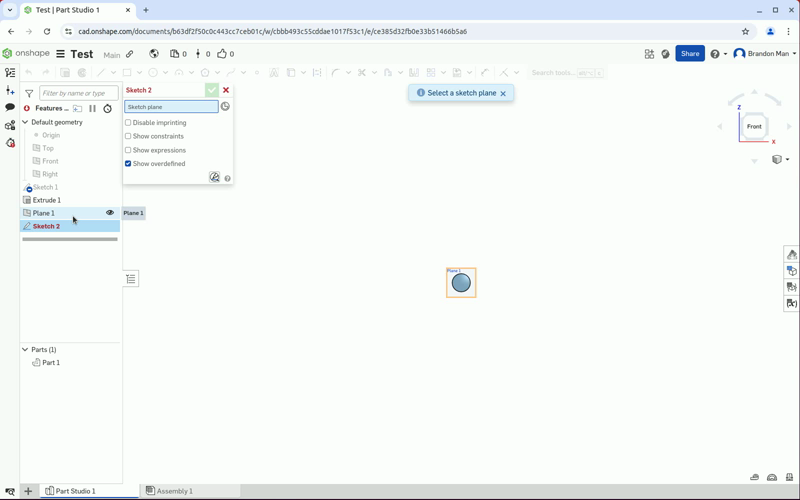
click(73, 215)
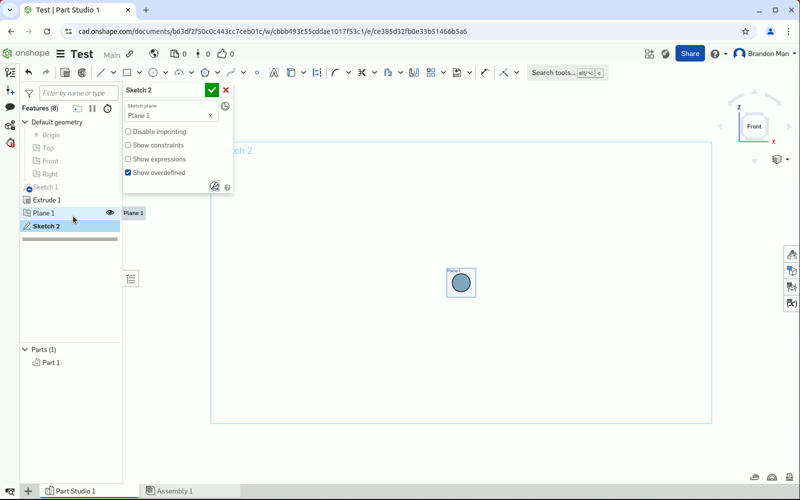
mouse_move(73, 352)
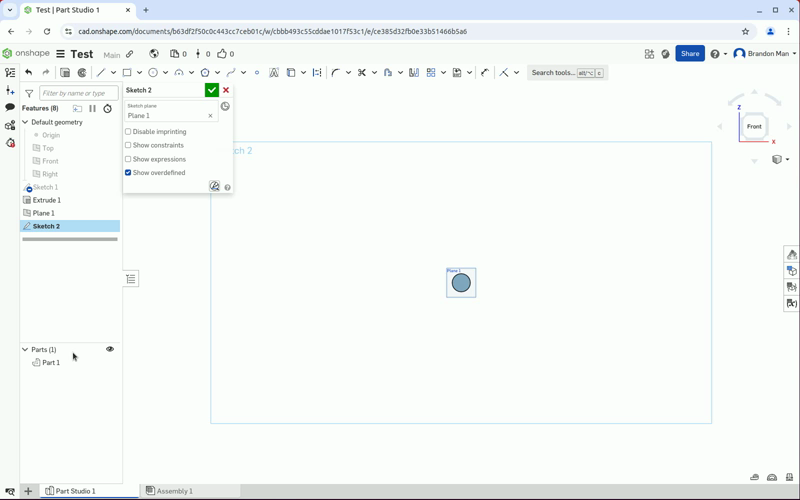
key(y)
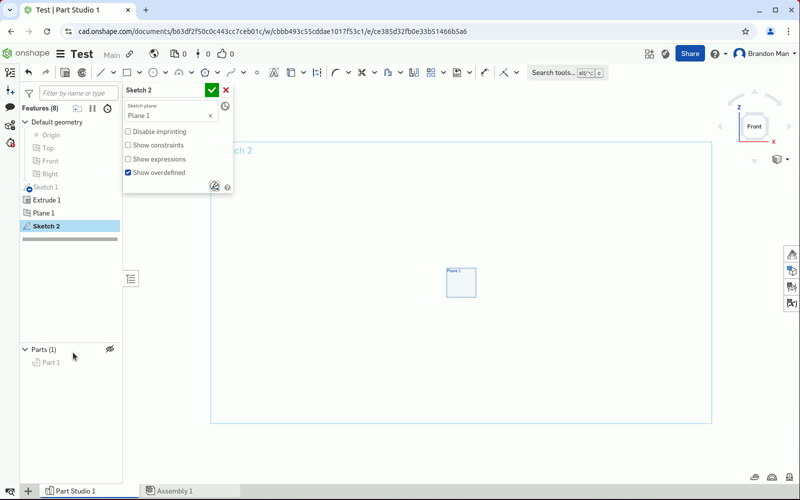
key(c)
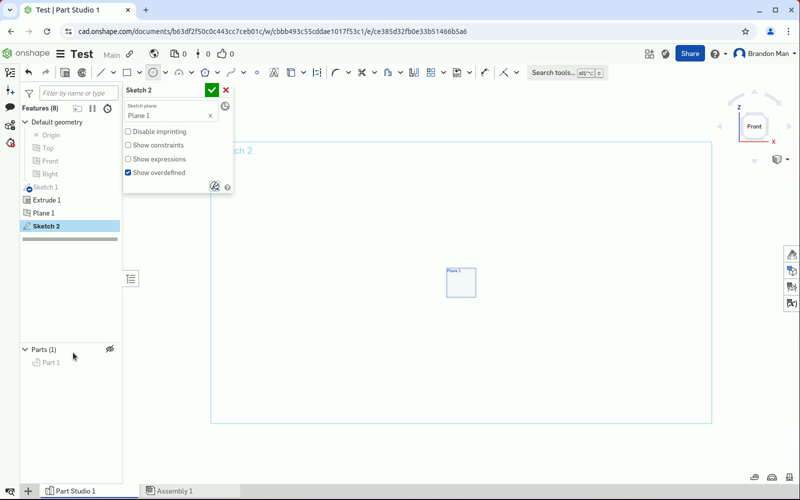
key_down(shift)
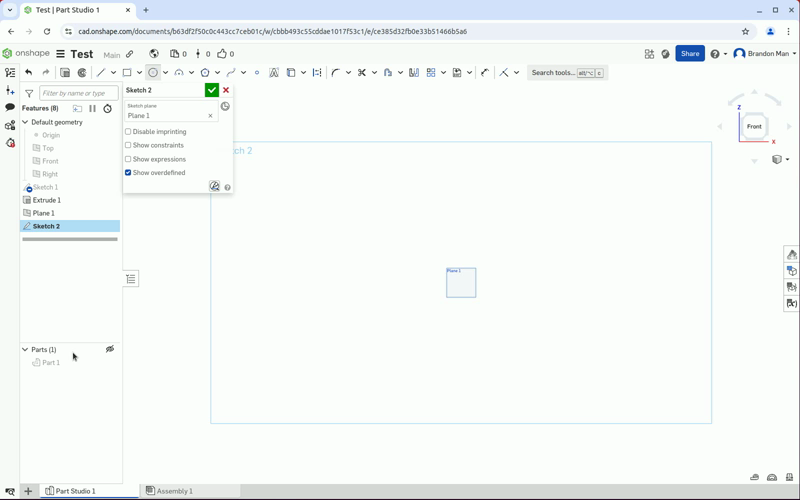
mouse_move(460, 282)
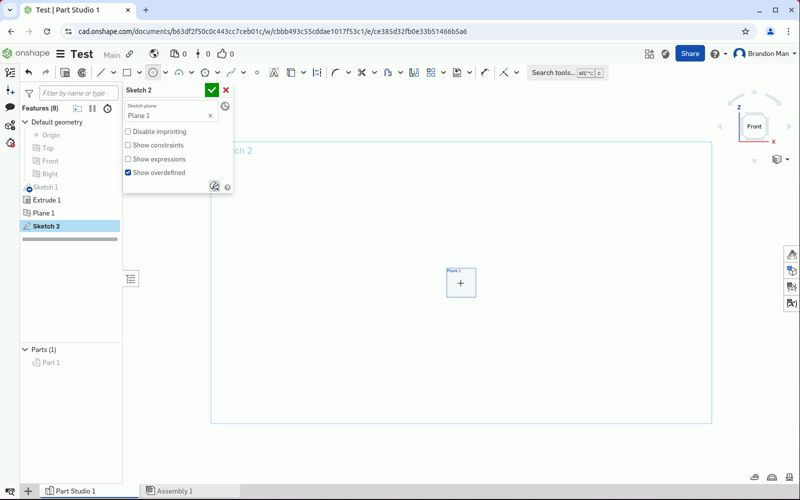
click(460, 282)
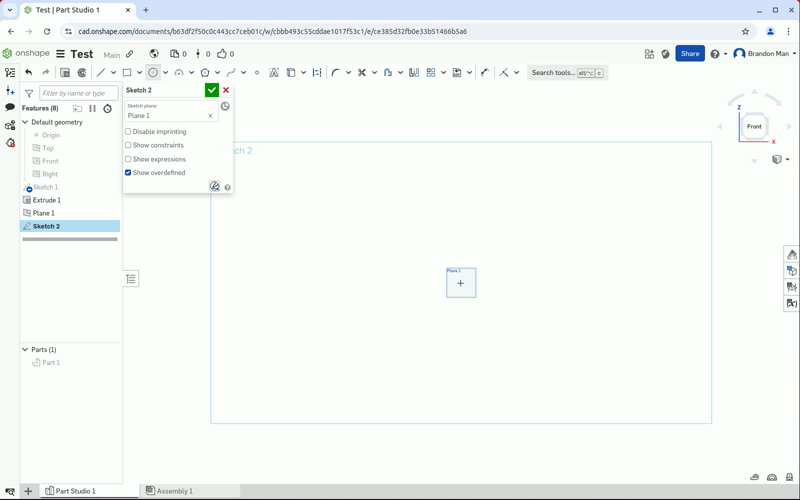
key_up(shift)
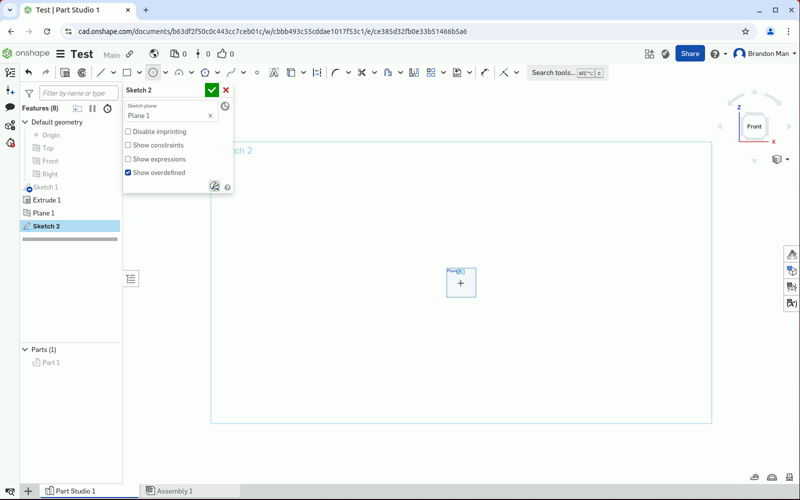
mouse_move(468, 282)
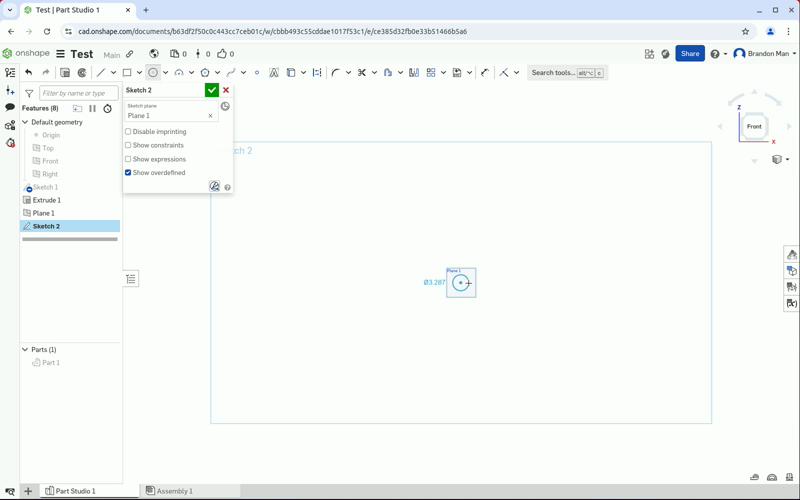
click(468, 282)
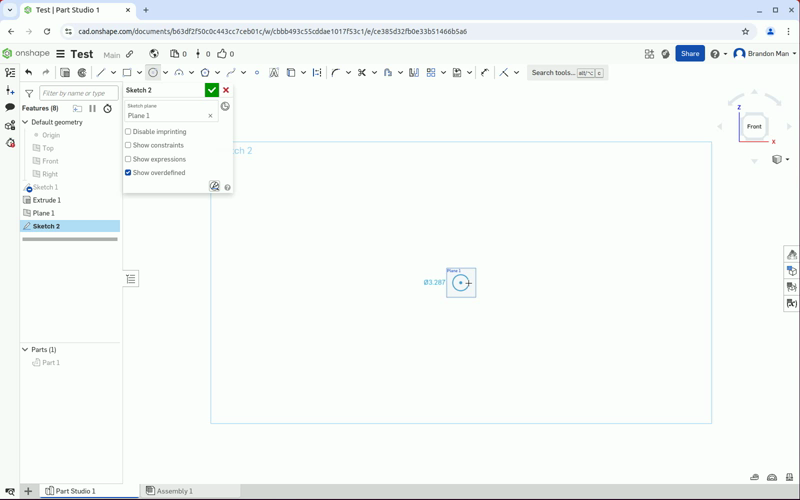
key(esc)
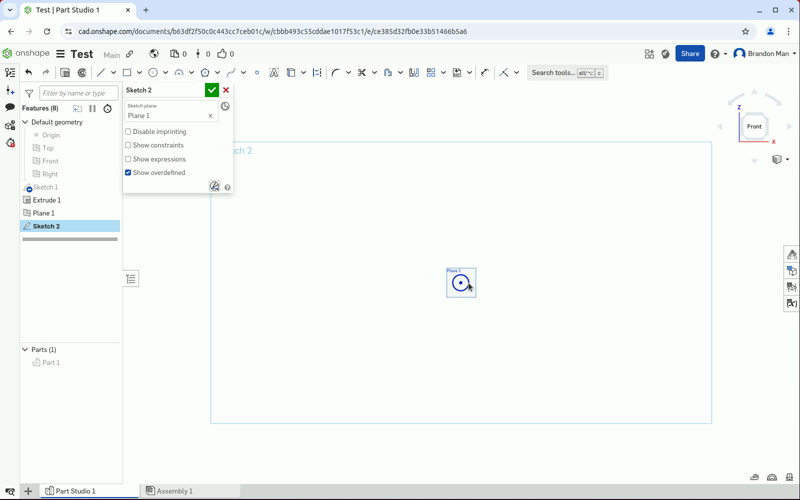
mouse_move(457, 285)
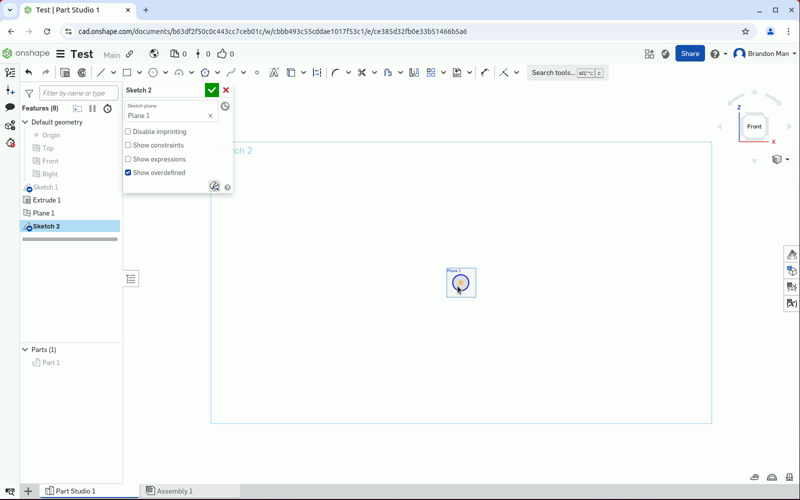
scroll(6)
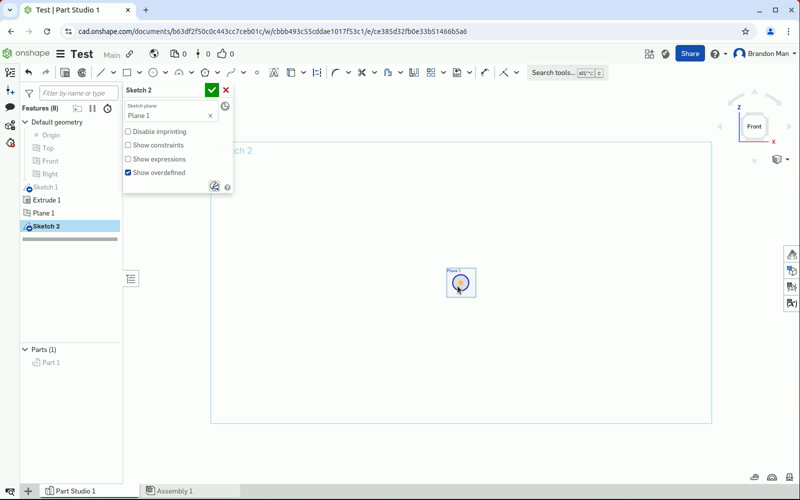
scroll(6)
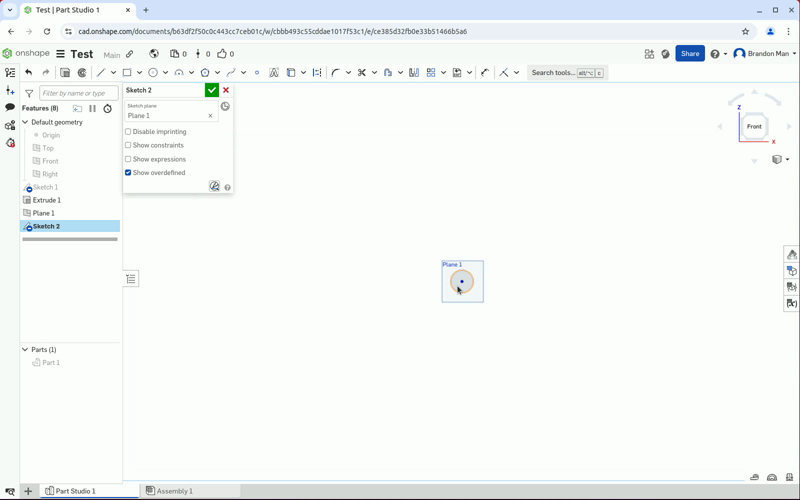
scroll(6)
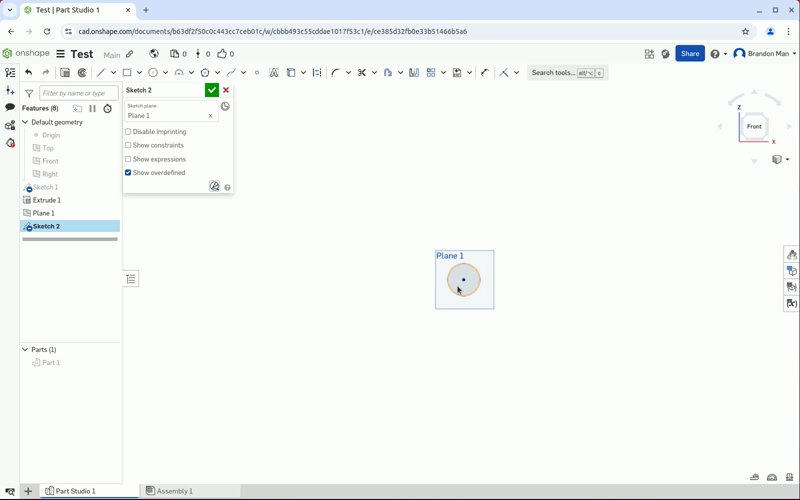
scroll(6)
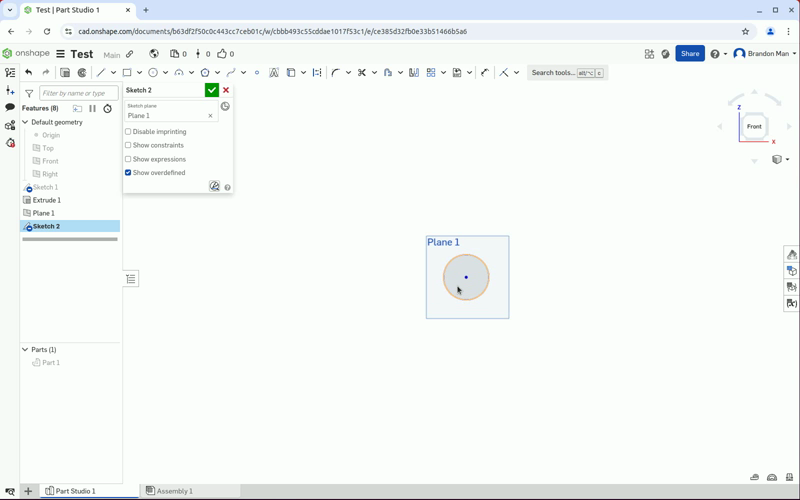
scroll(6)
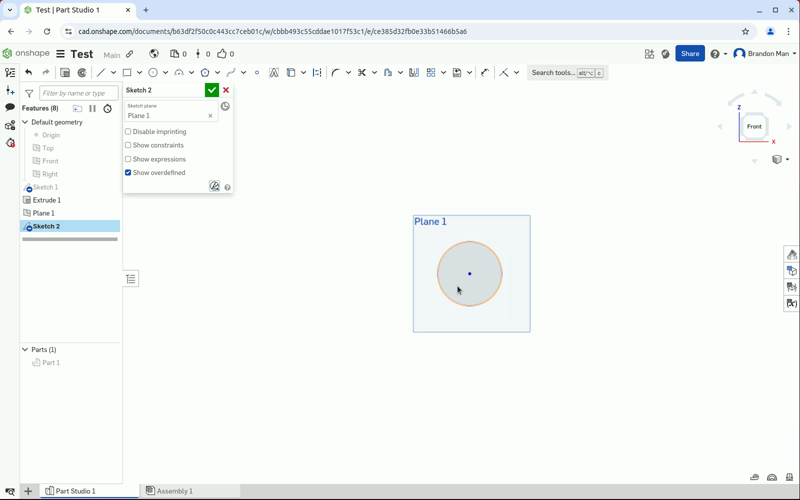
scroll(6)
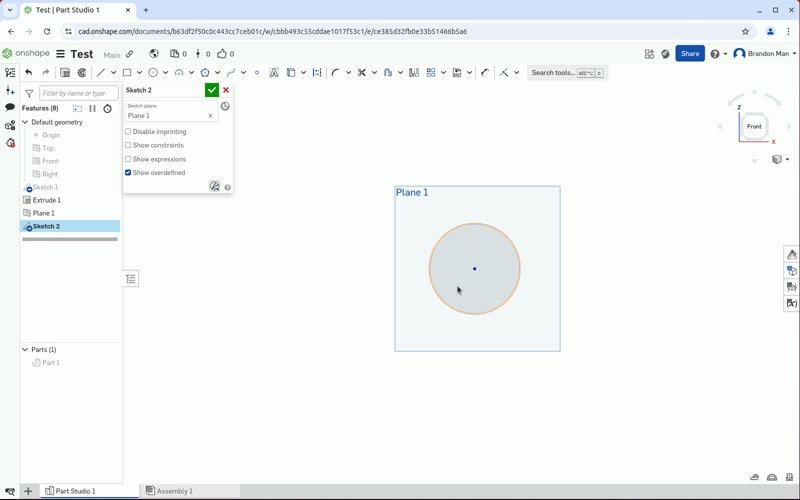
scroll(6)
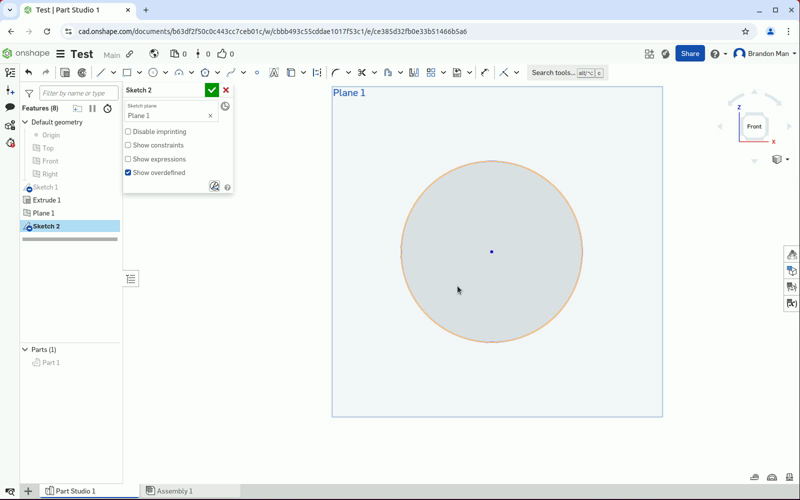
click(457, 285)
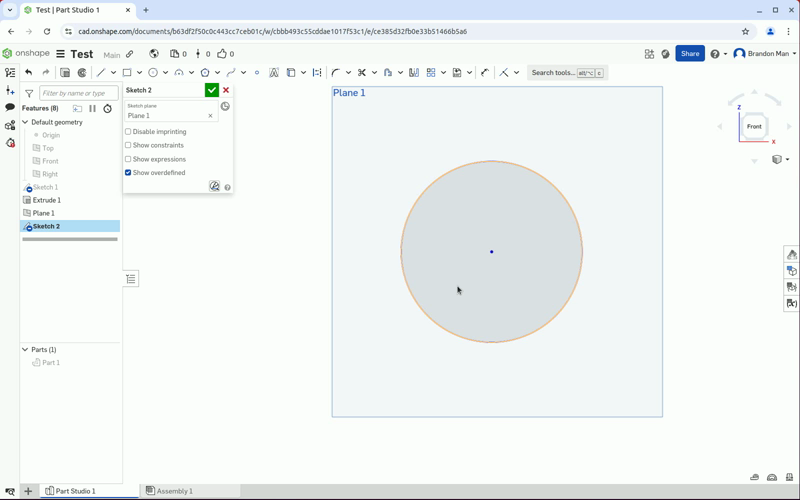
scroll(-6)
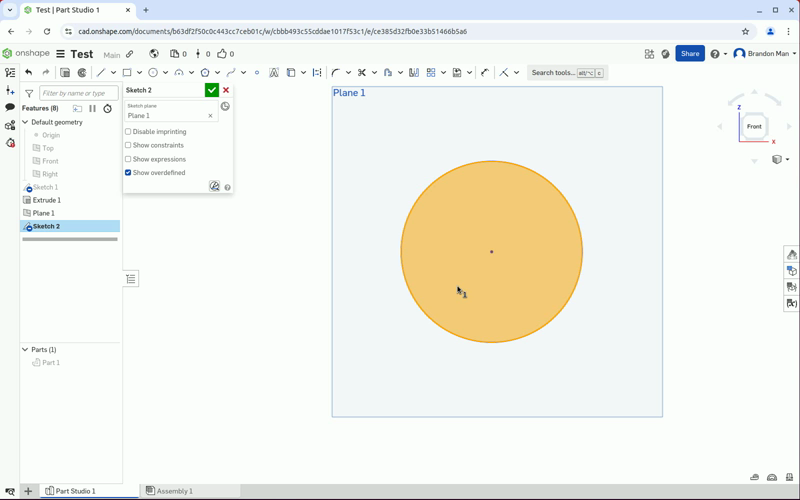
scroll(-6)
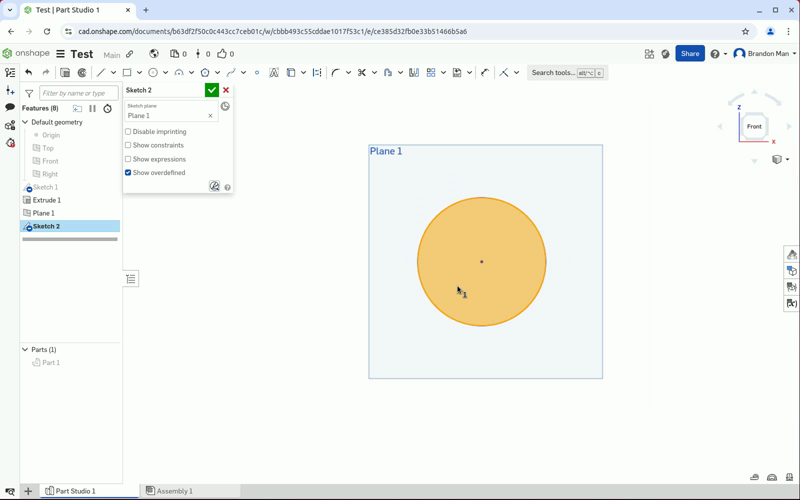
scroll(-6)
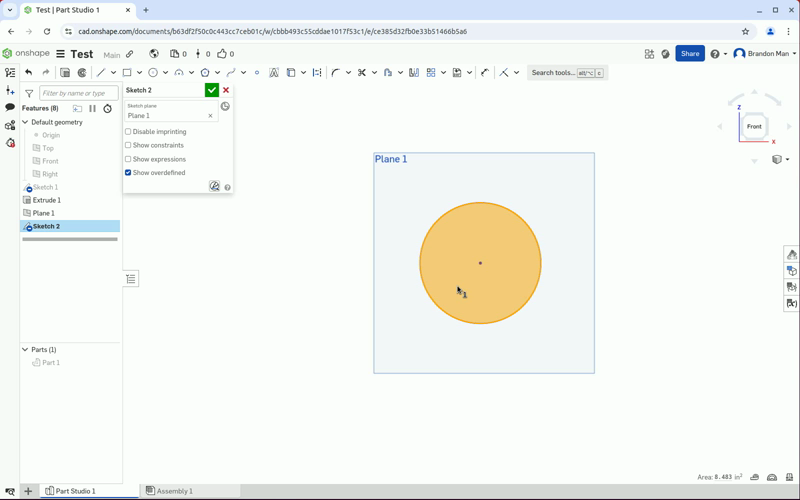
scroll(-6)
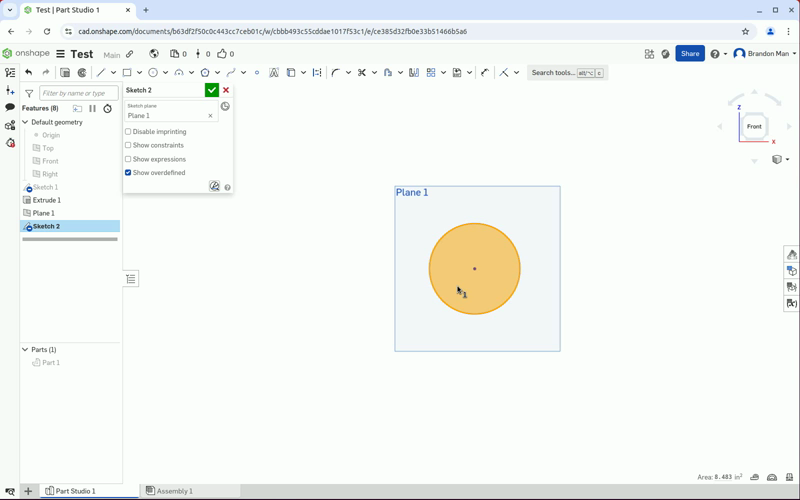
scroll(-6)
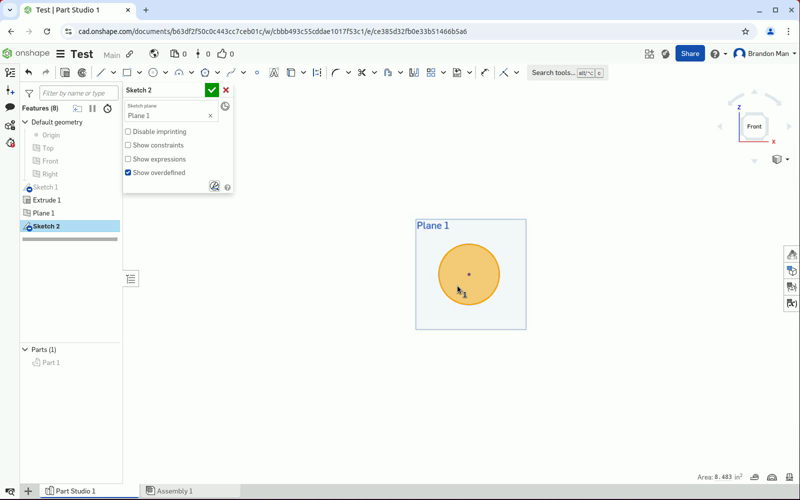
scroll(-6)
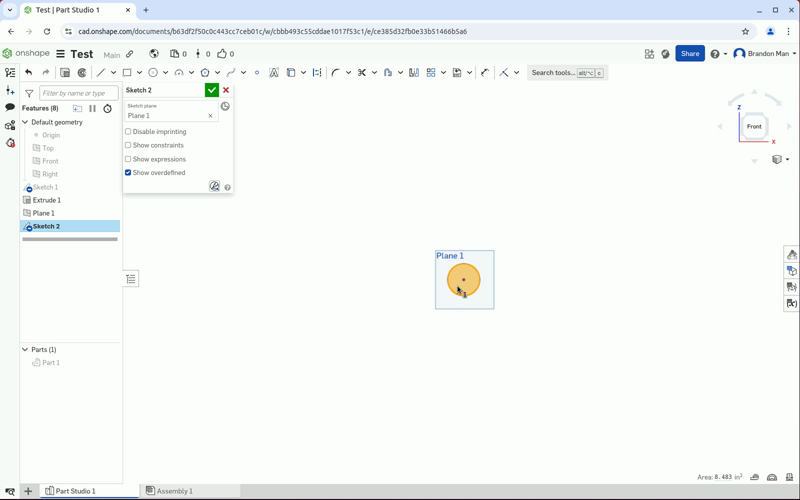
scroll(-6)
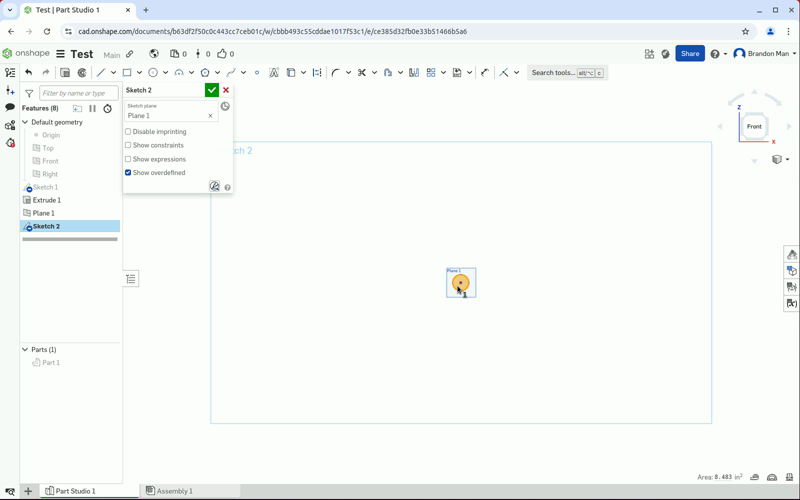
mouse_move(73, 352)
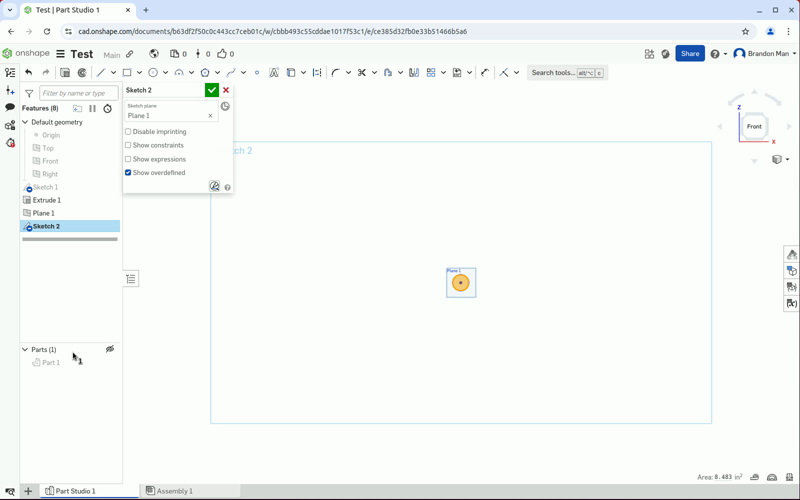
key(shift+y)
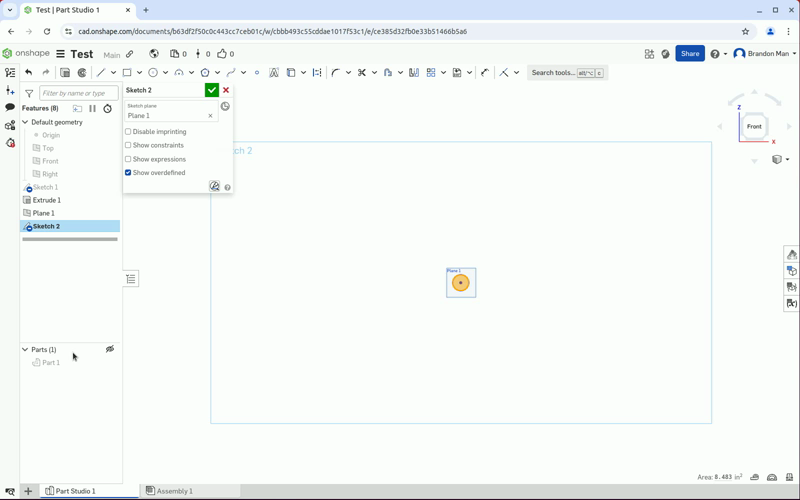
key(shift+e)
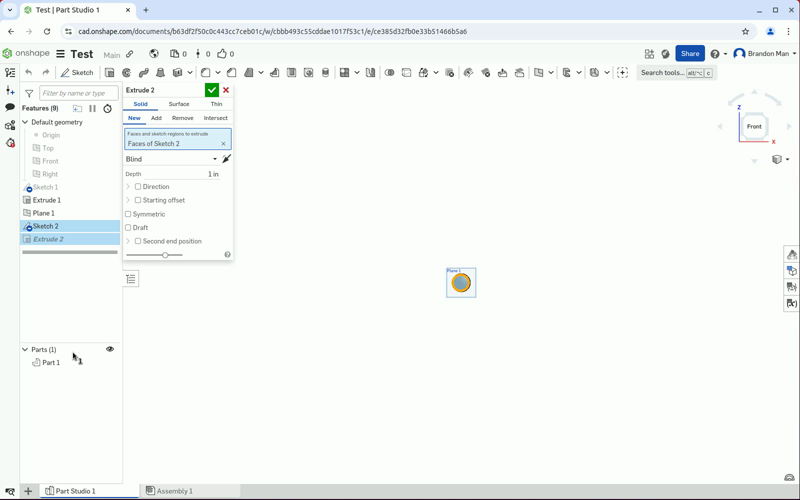
mouse_move(143, 106)
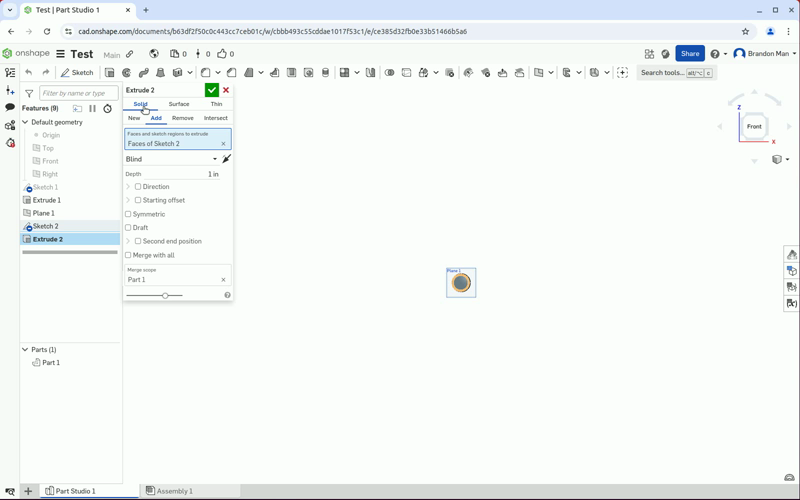
click(143, 106)
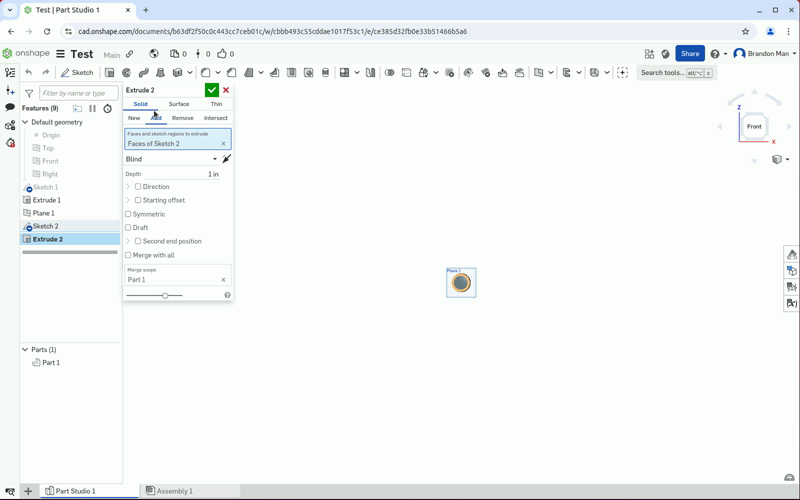
mouse_move(186, 120)
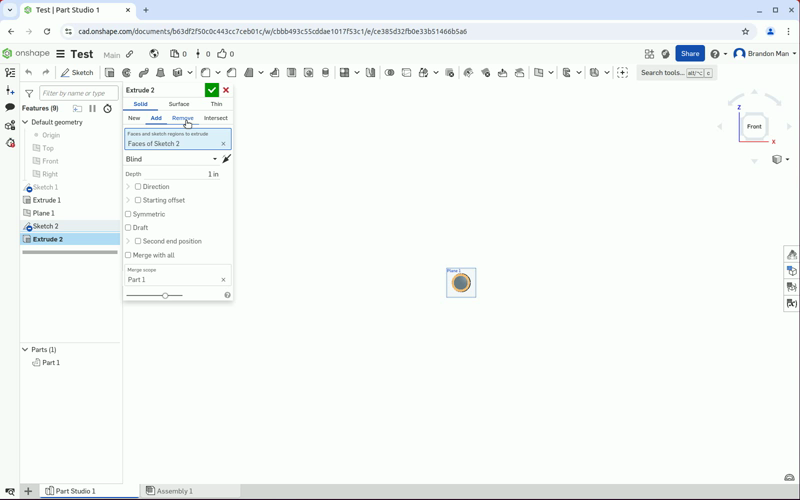
click(186, 120)
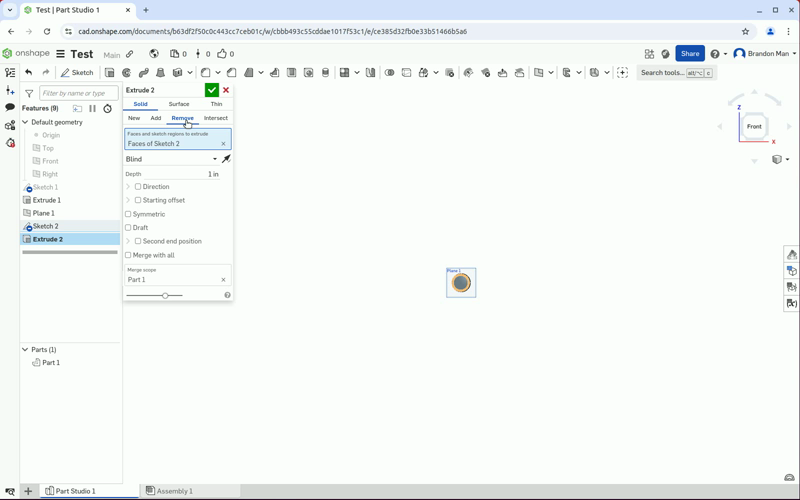
key(tab, 4)
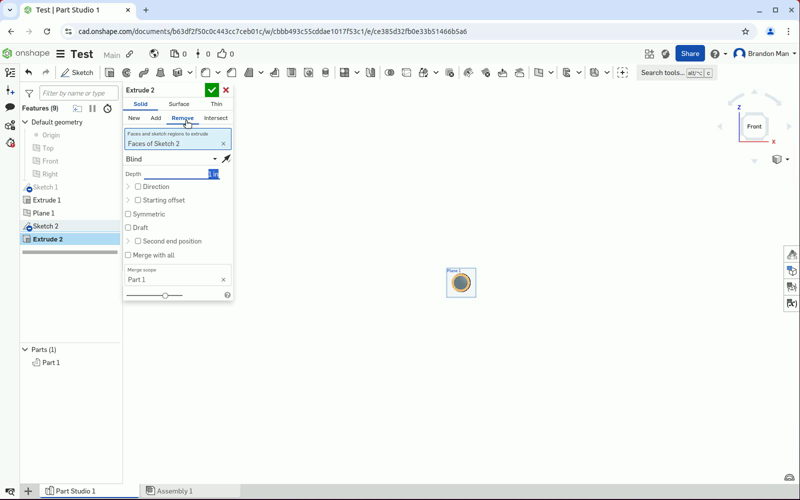
text(1.685)
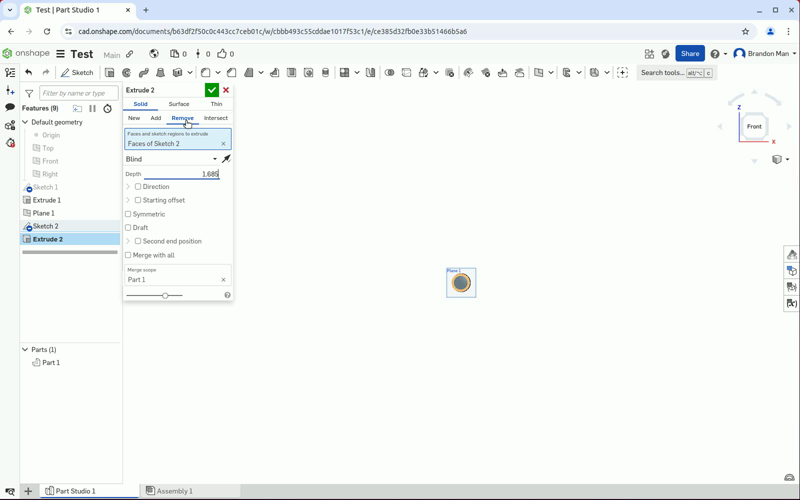
key(tab, 6)
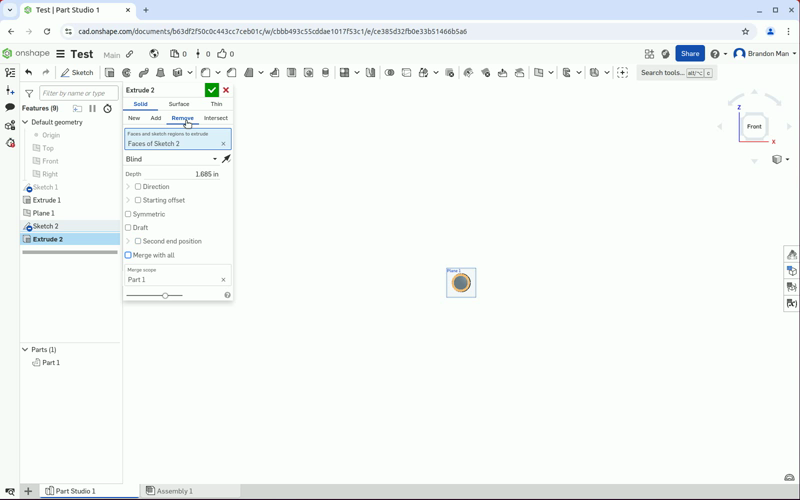
key(space)
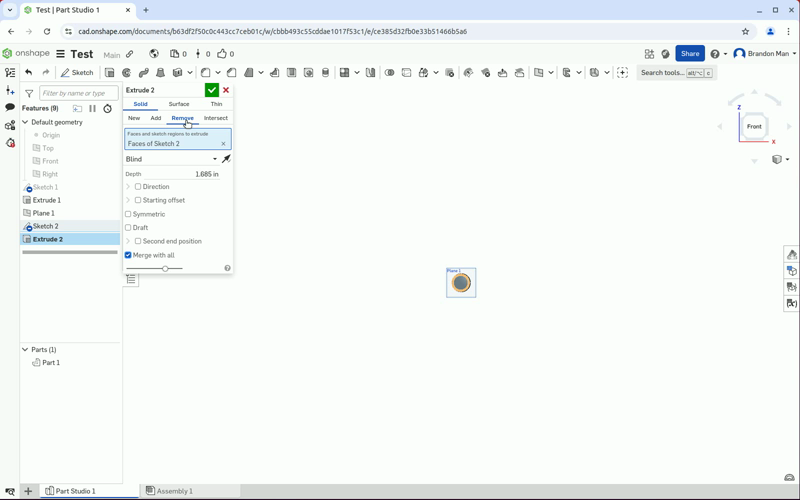
key(enter)
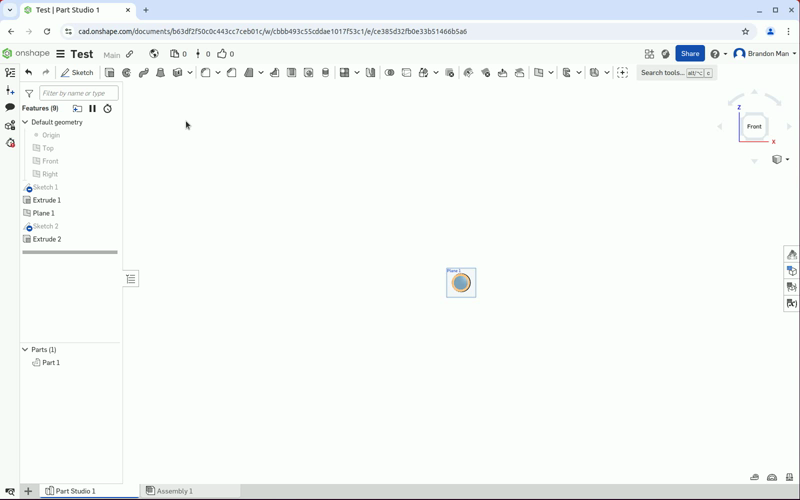
key(shift+h)
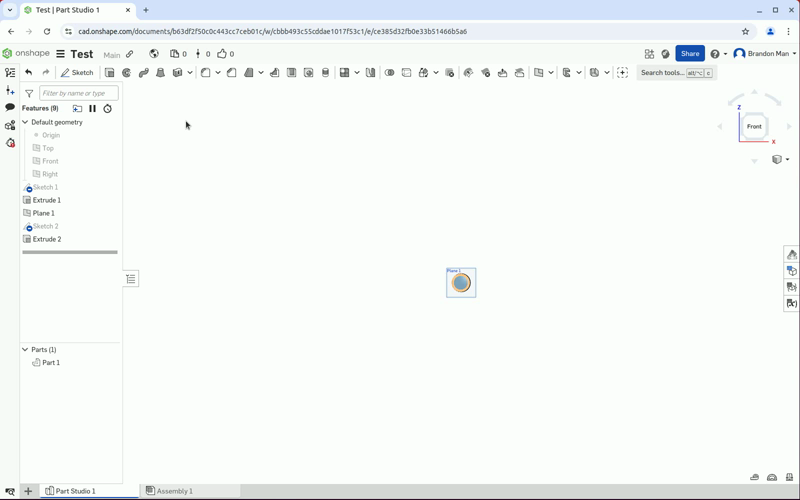
key(shift+h)
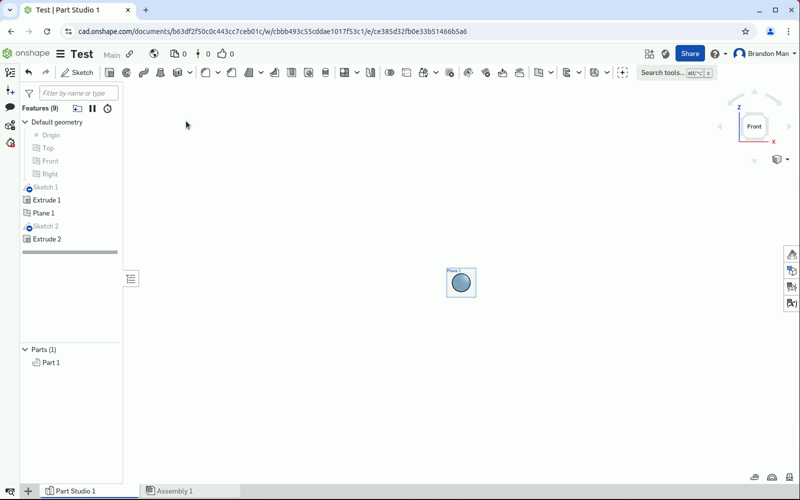
mouse_move(73, 189)
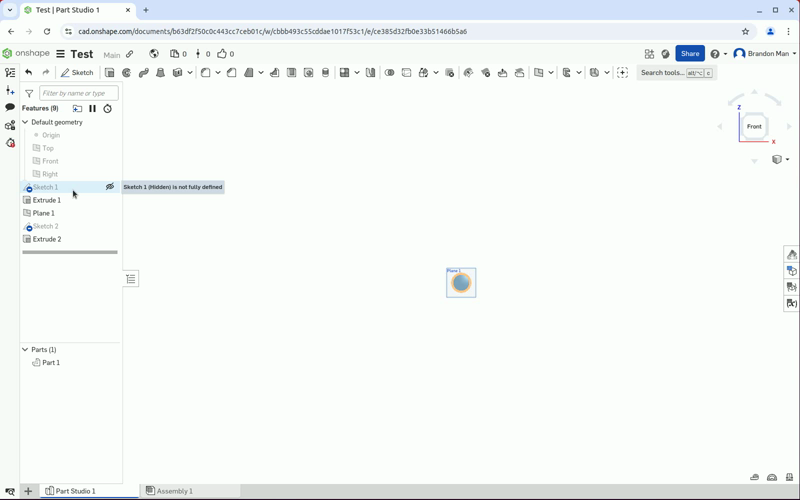
click(73, 189)
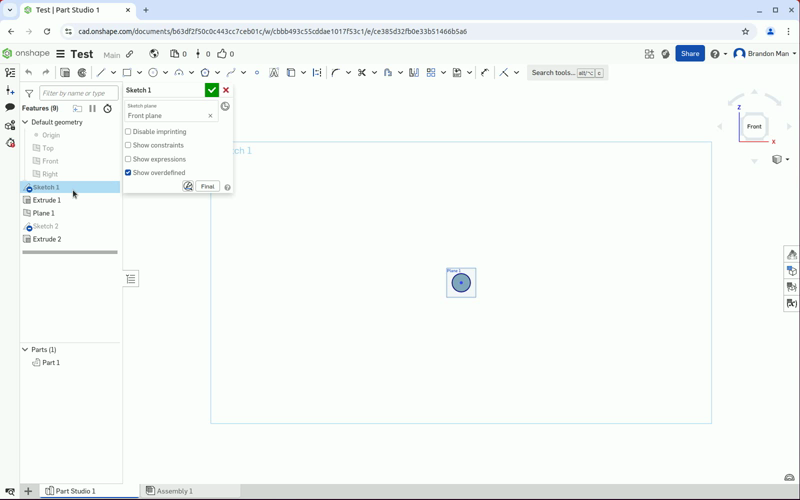
mouse_move(229, 92)
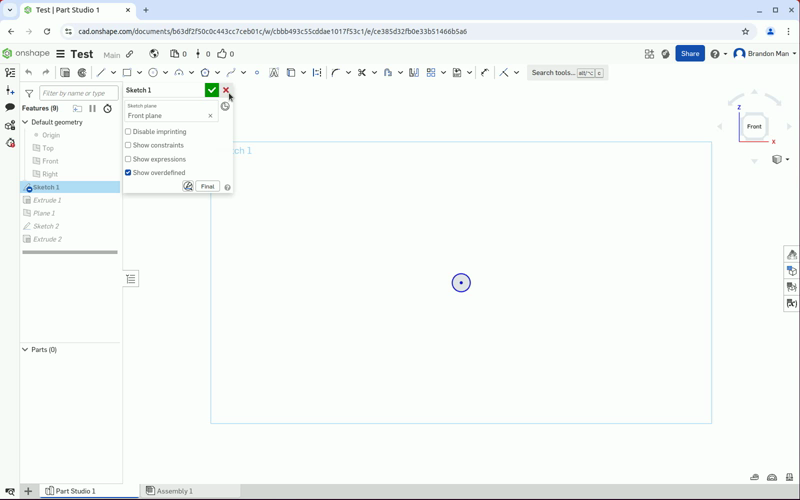
click(229, 92)
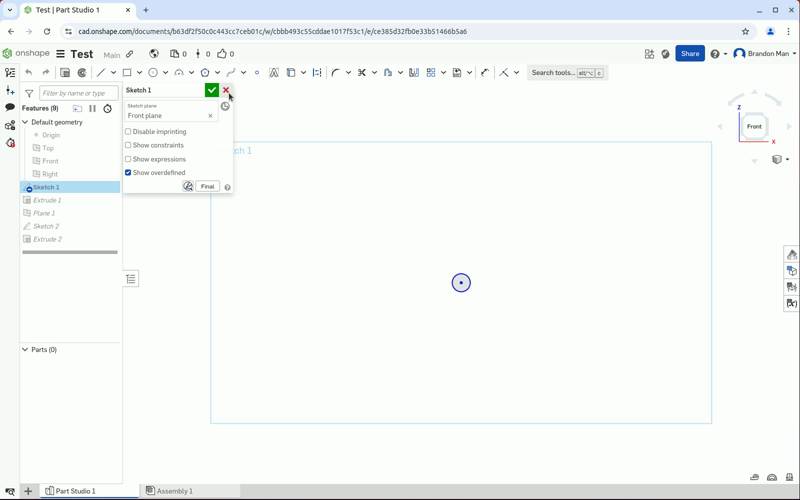
key(shift+s)
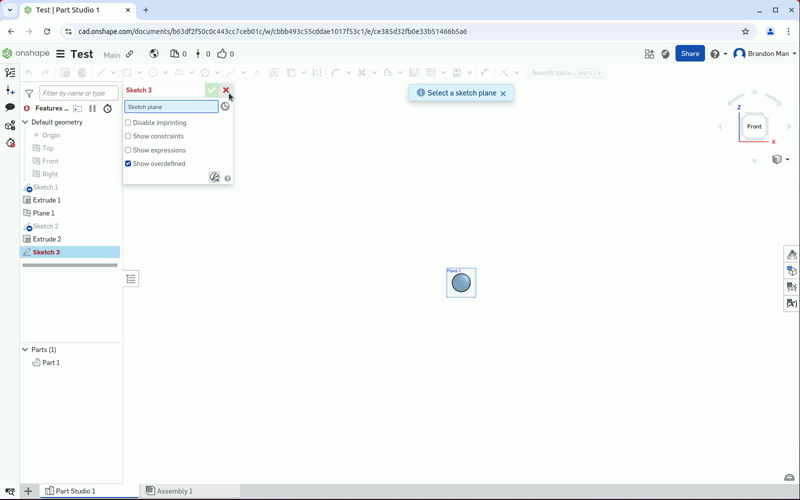
mouse_move(73, 163)
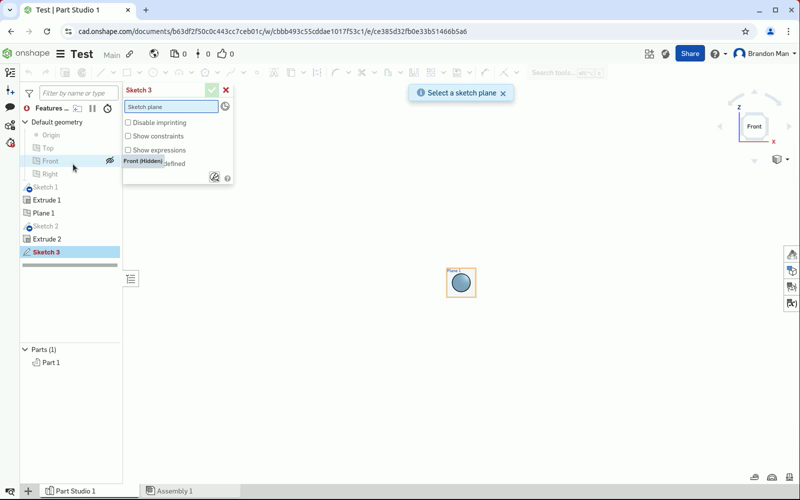
click(73, 163)
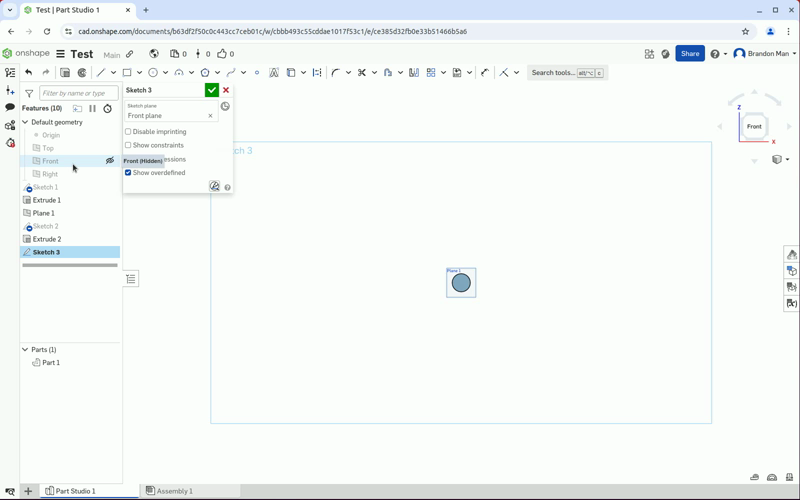
mouse_move(73, 352)
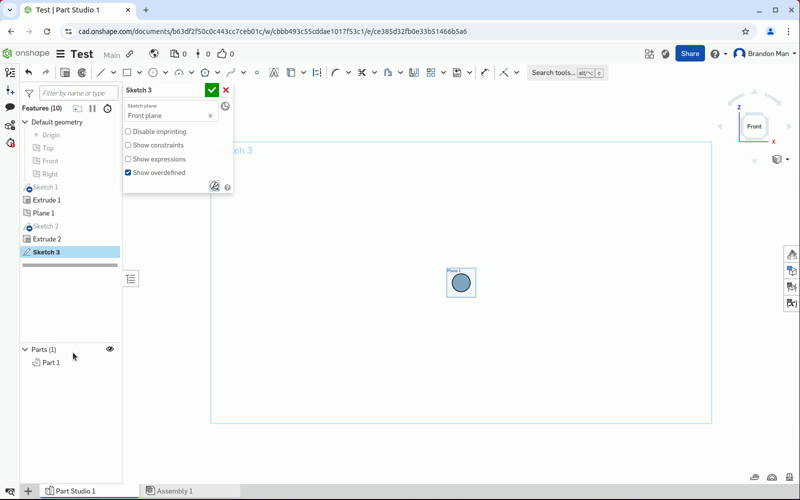
key(y)
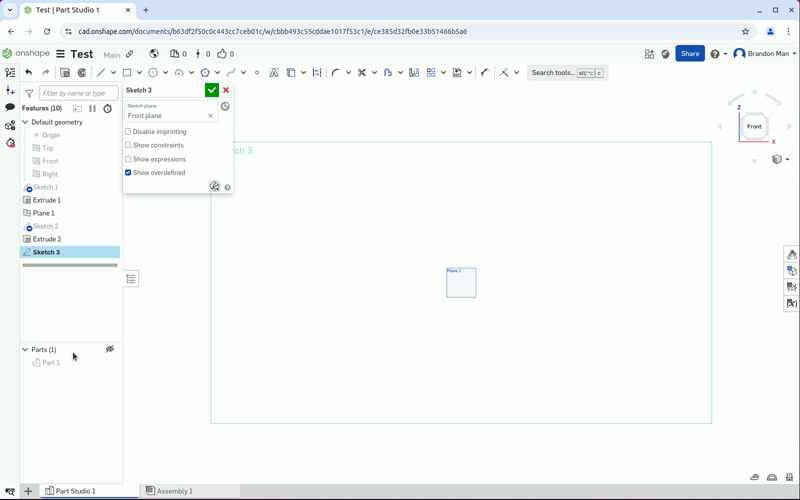
key(c)
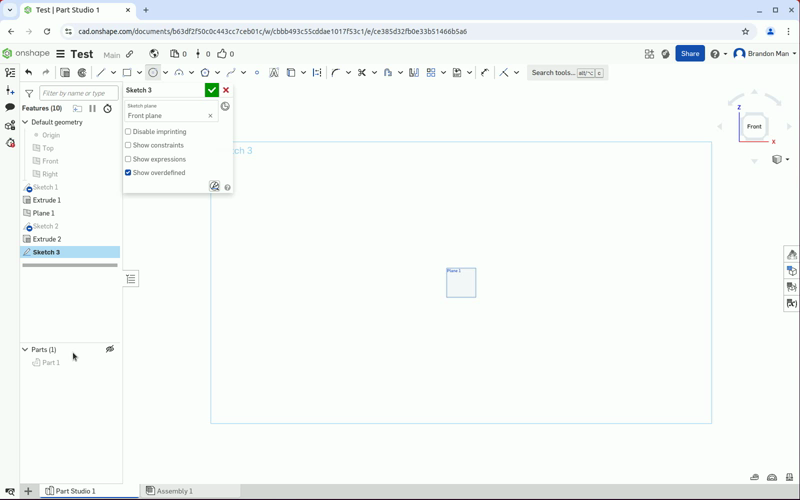
key_down(shift)
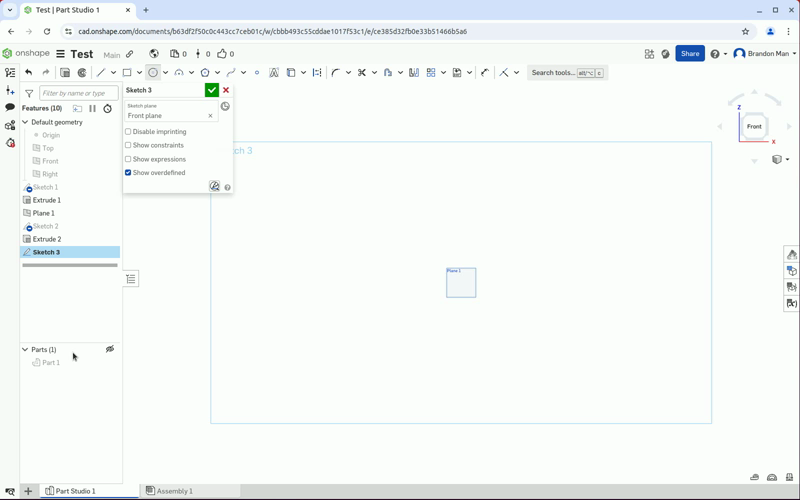
mouse_move(461, 282)
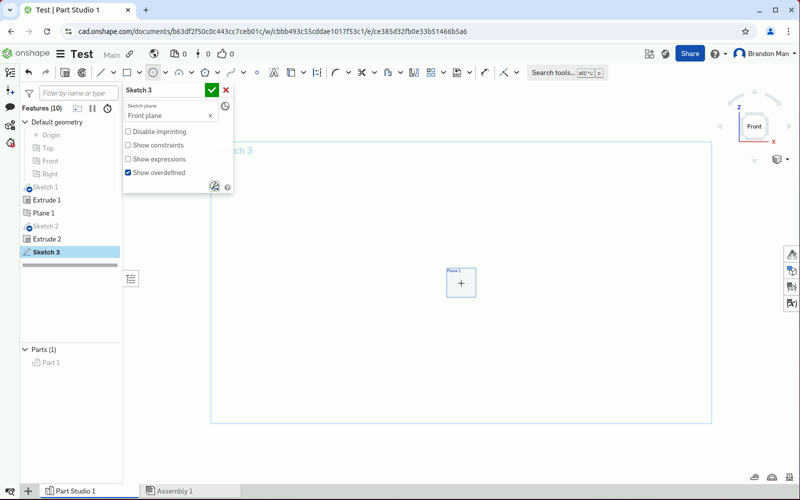
click(461, 282)
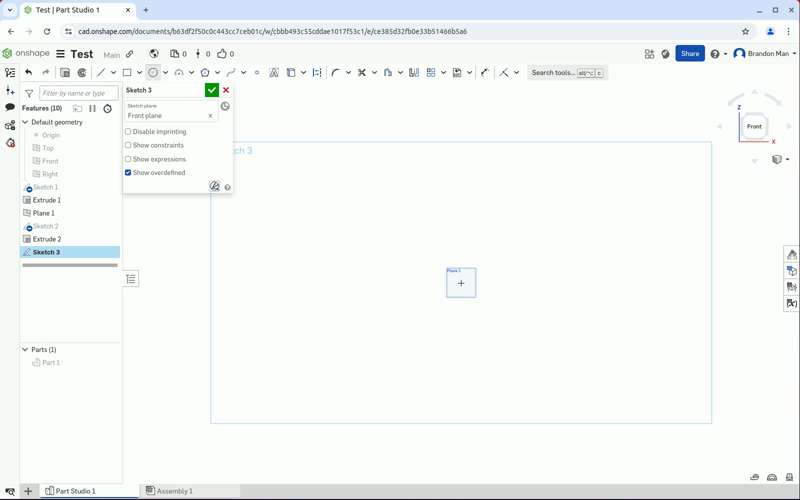
key_up(shift)
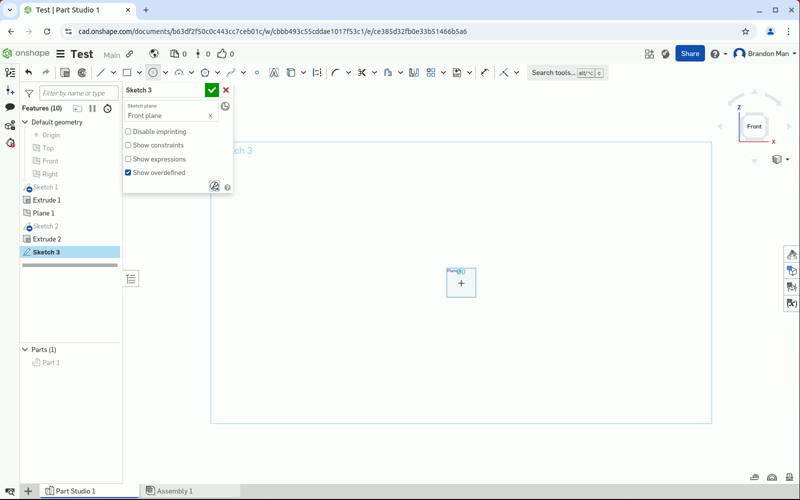
mouse_move(465, 282)
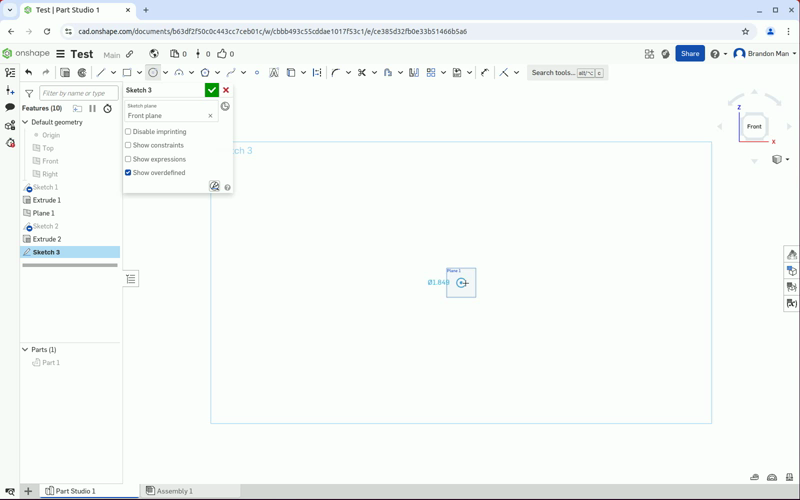
click(465, 282)
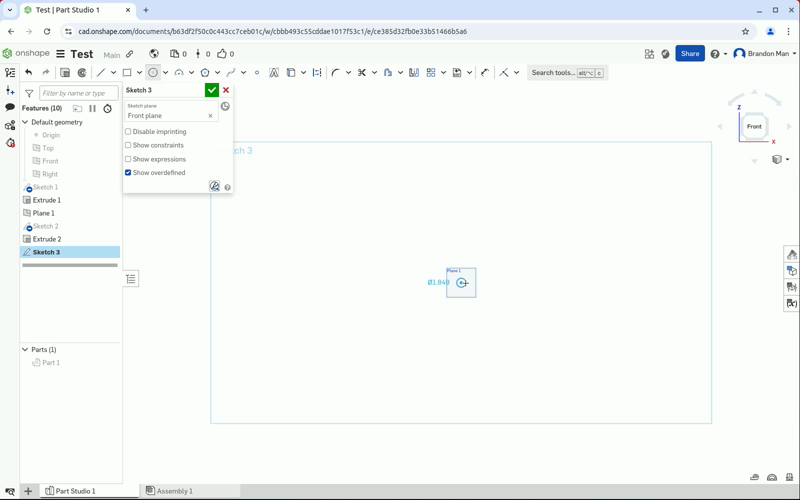
key(esc)
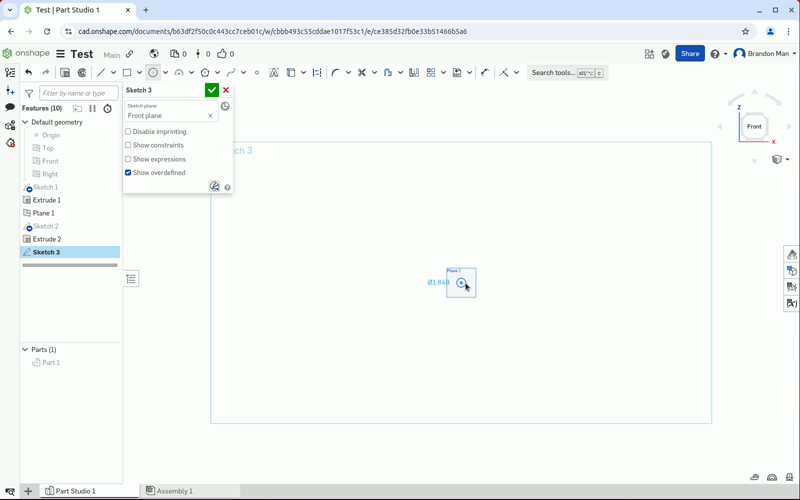
mouse_move(460, 278)
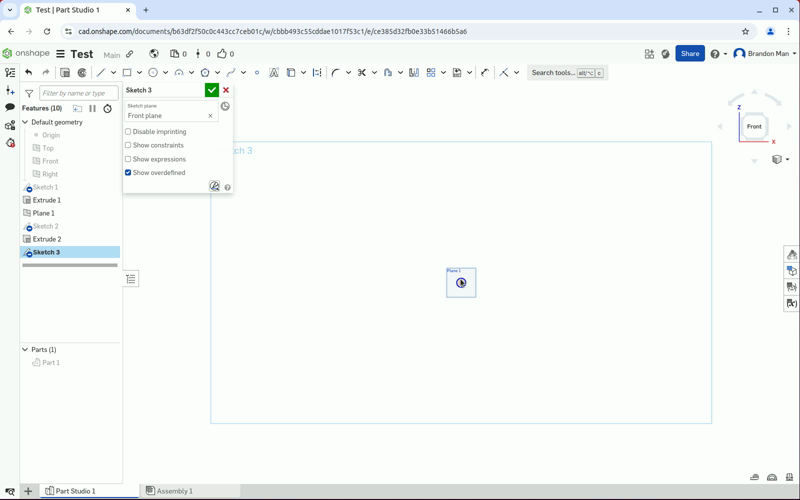
scroll(6)
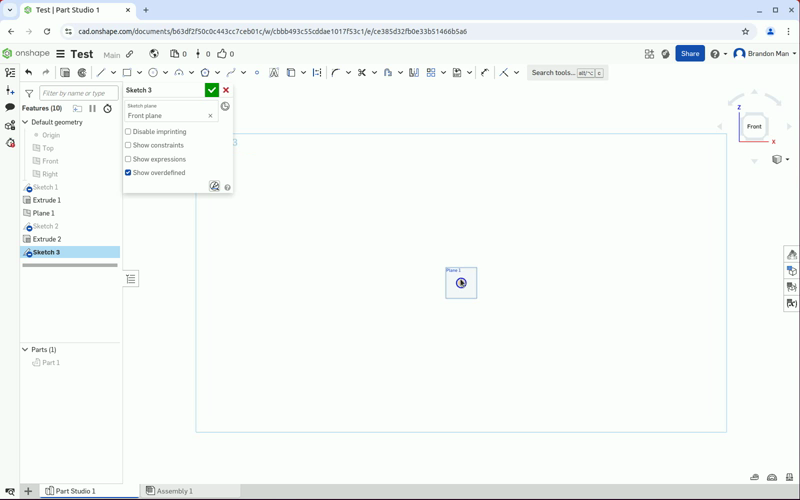
scroll(6)
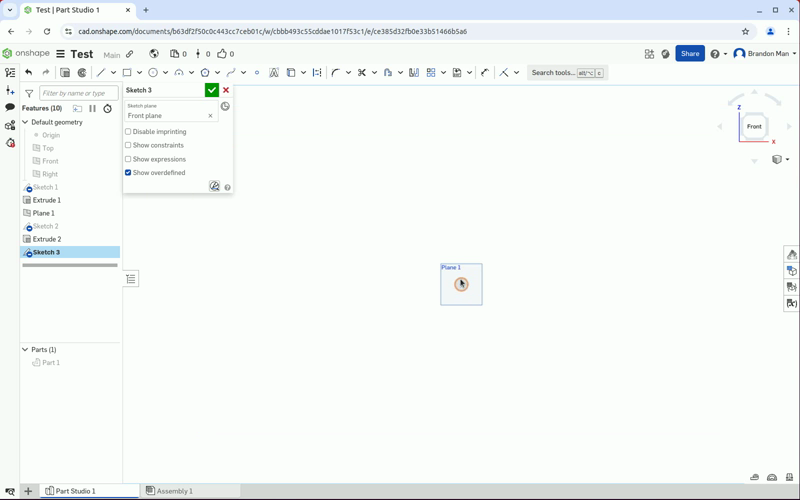
scroll(6)
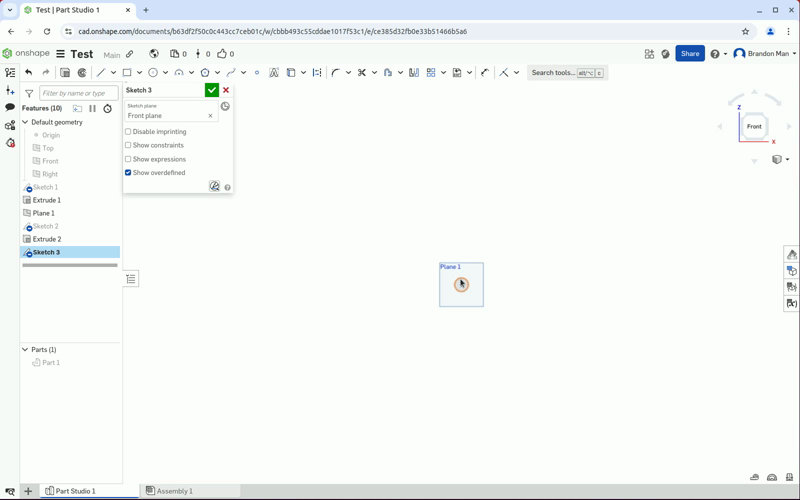
scroll(6)
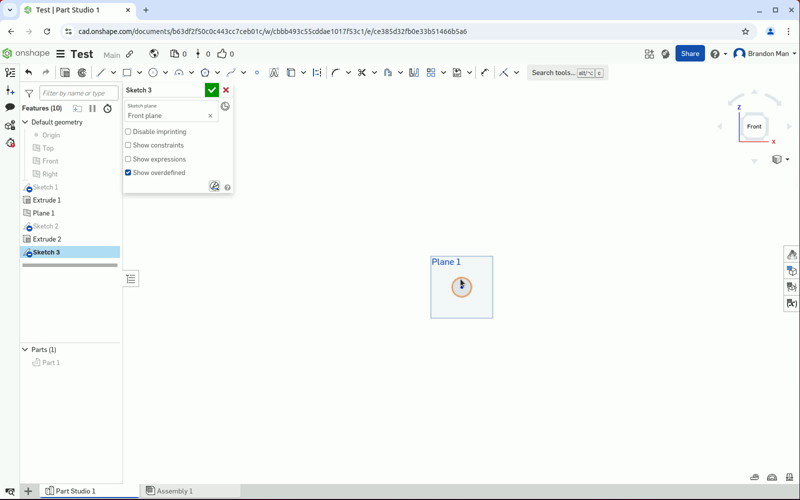
scroll(6)
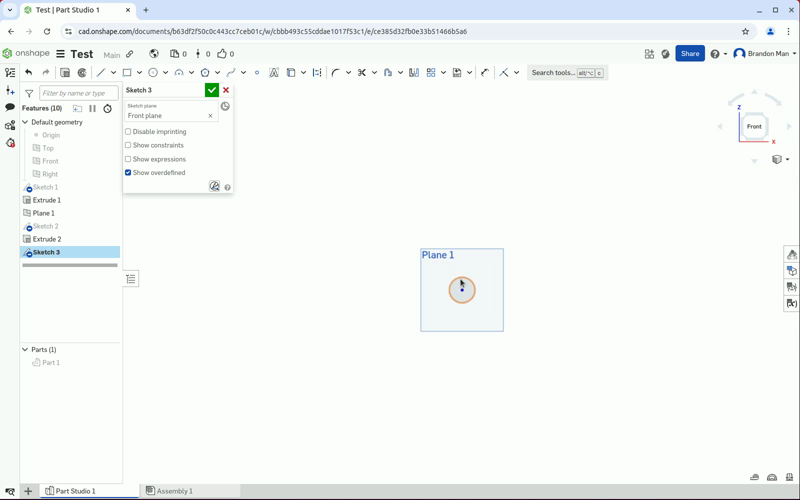
scroll(6)
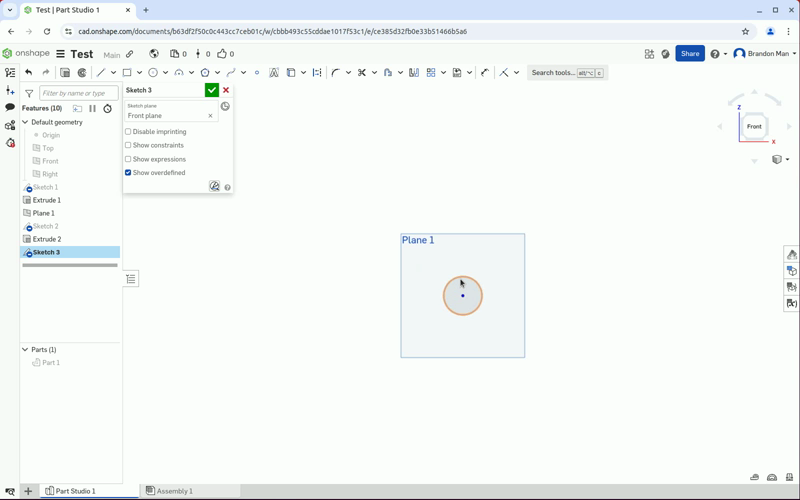
scroll(6)
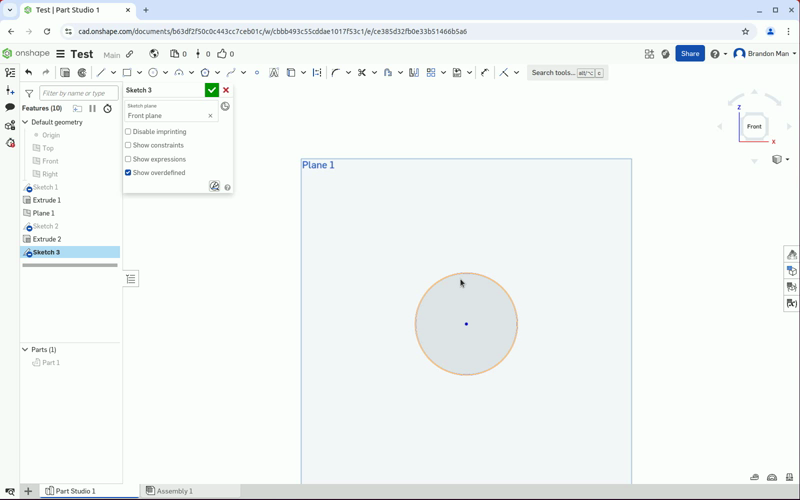
click(460, 278)
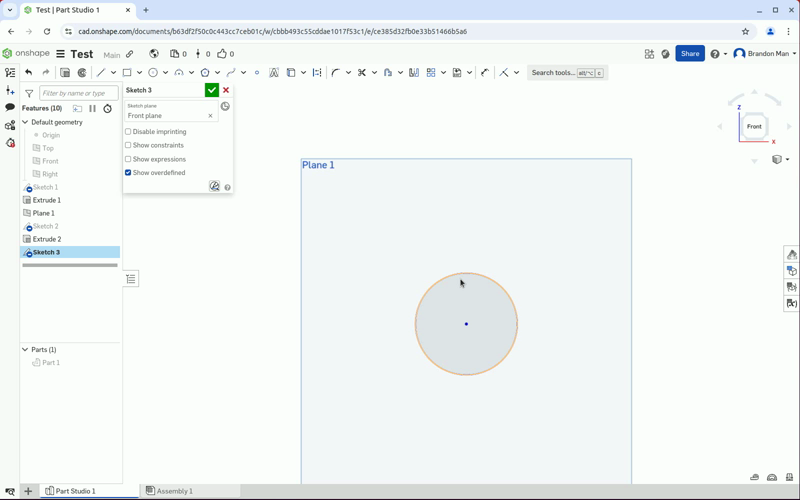
scroll(-6)
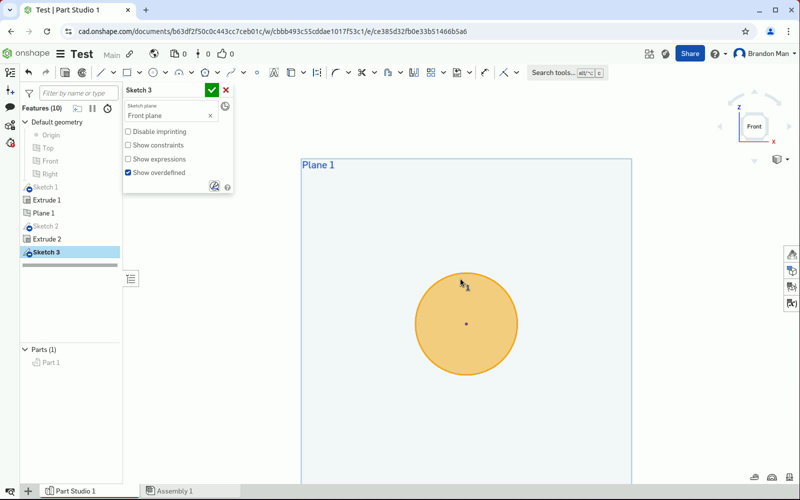
scroll(-6)
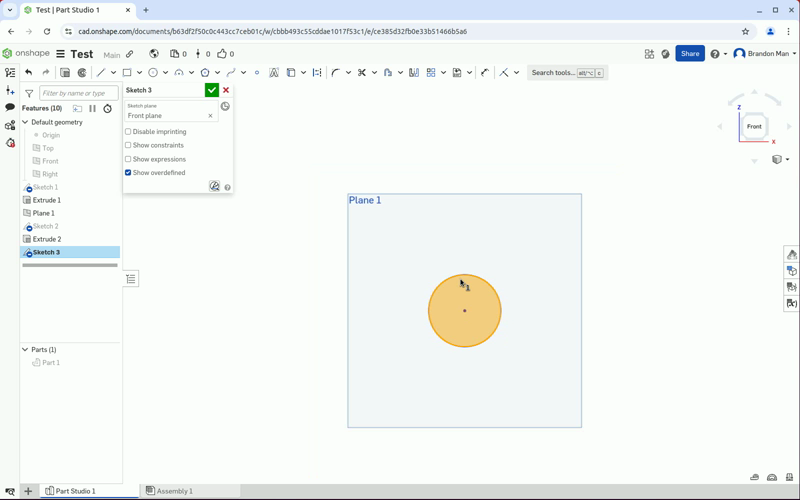
scroll(-6)
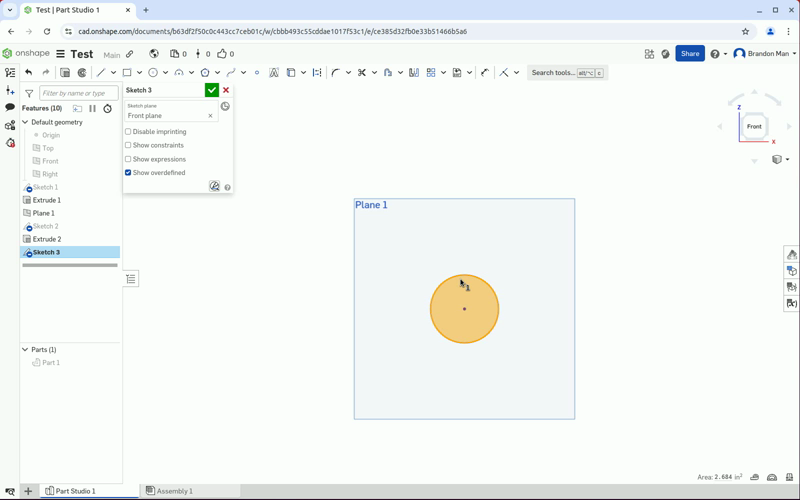
scroll(-6)
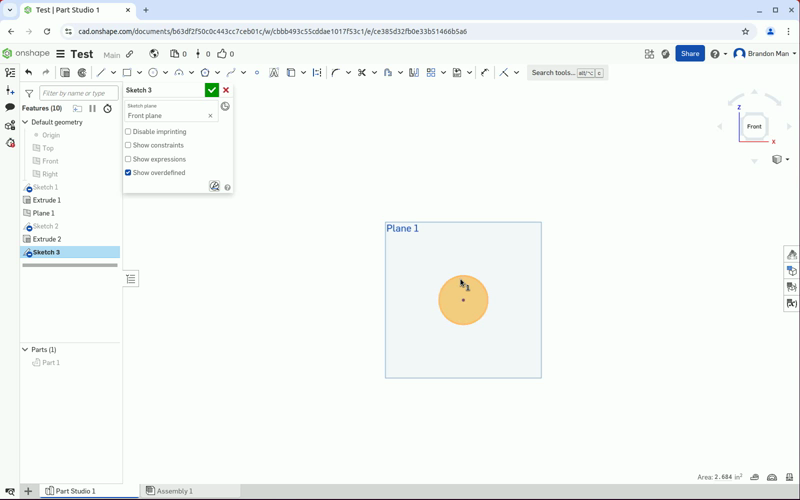
scroll(-6)
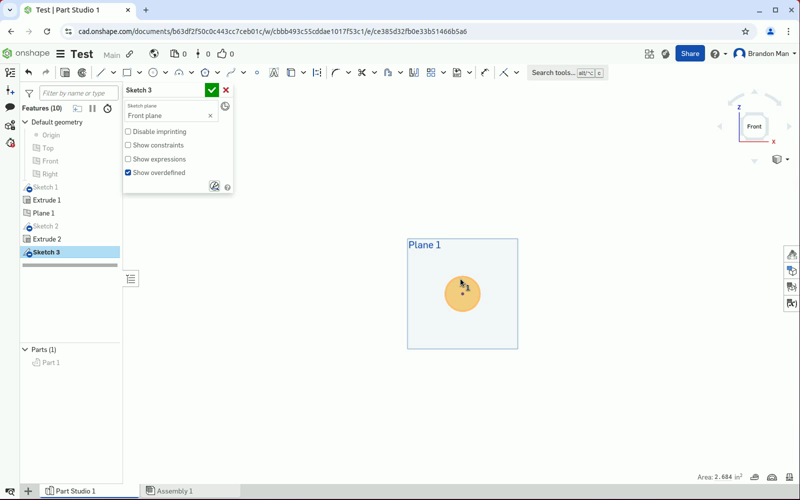
scroll(-6)
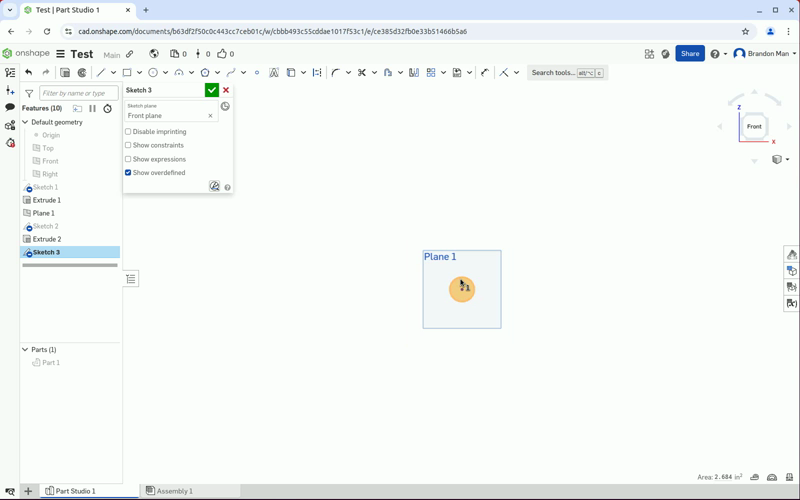
scroll(-6)
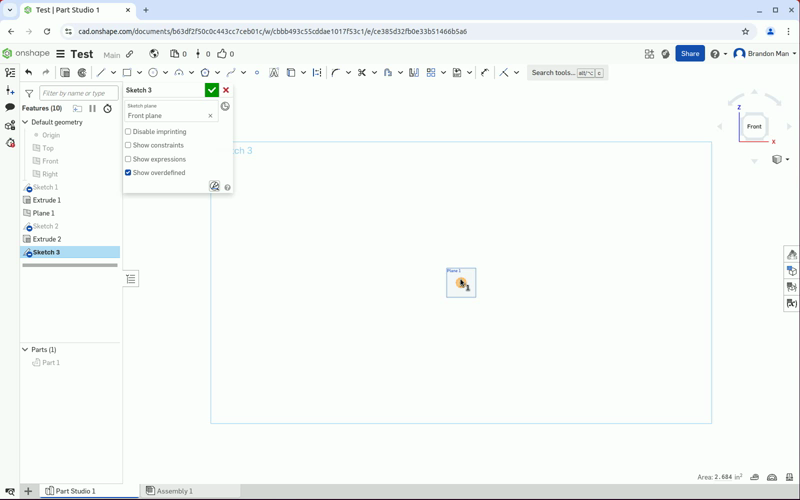
mouse_move(73, 352)
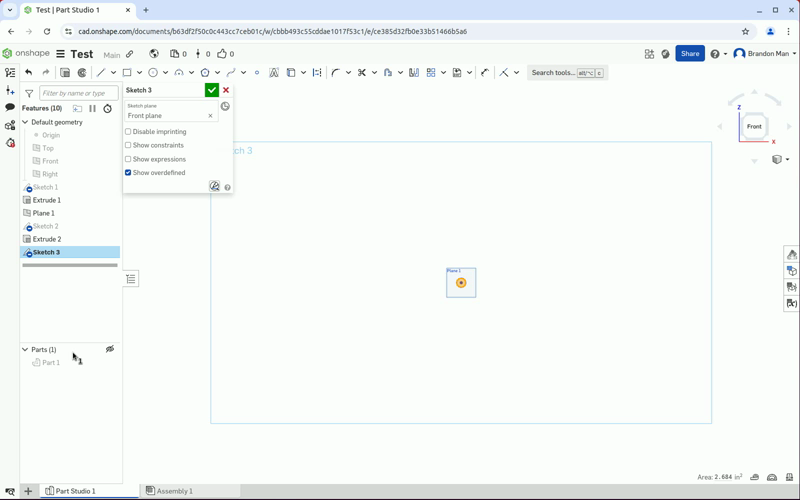
key(shift+y)
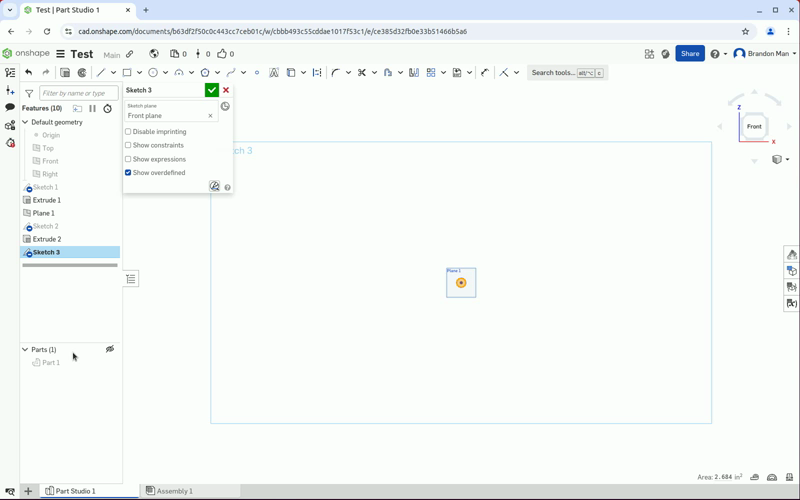
key(shift+e)
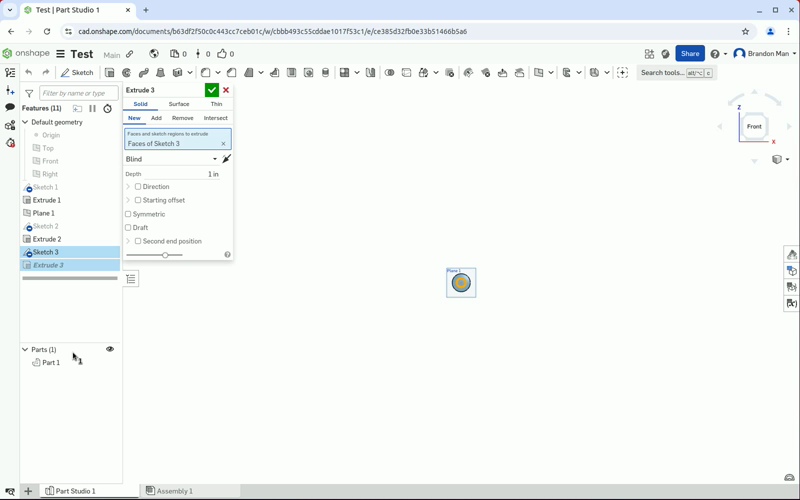
mouse_move(143, 106)
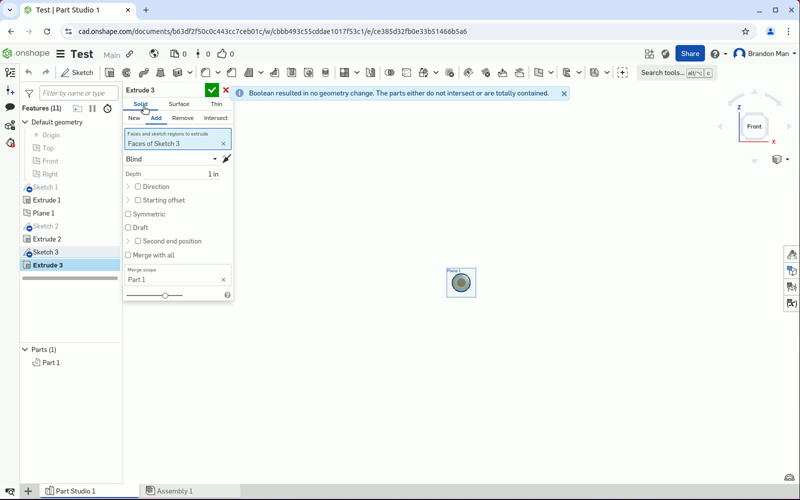
click(143, 106)
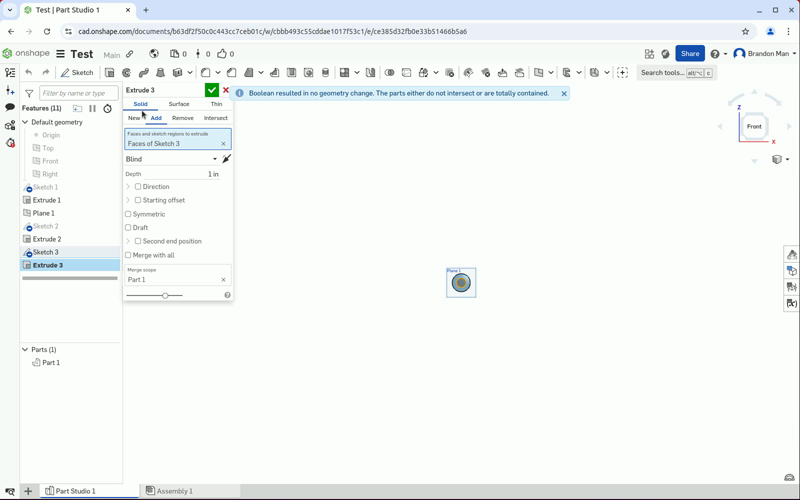
mouse_move(137, 120)
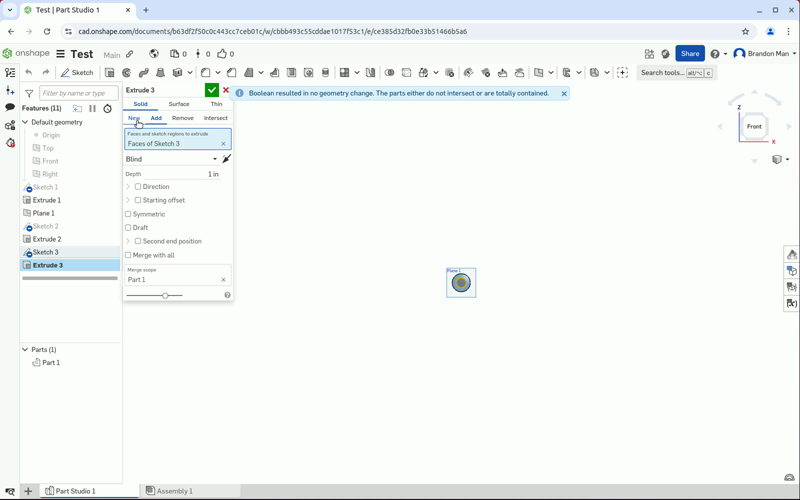
click(137, 120)
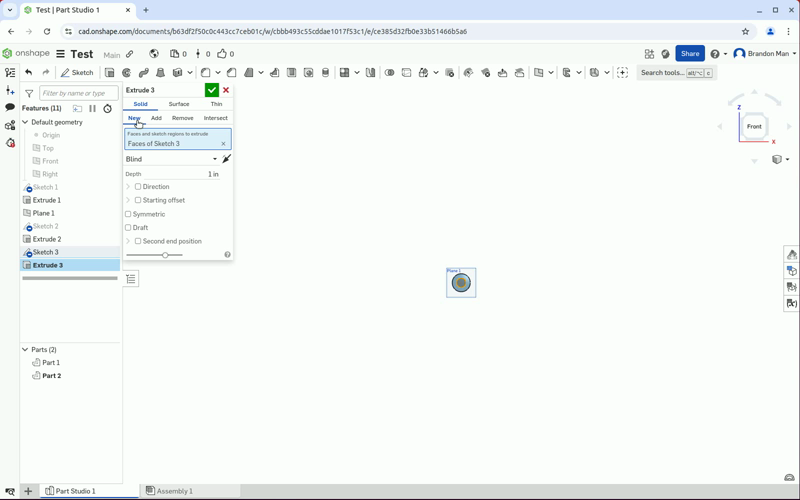
key(tab, 4)
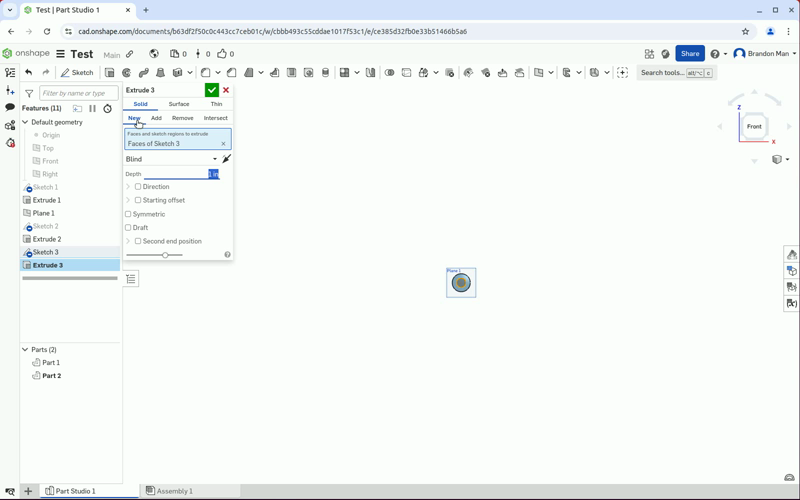
text(-23.108)
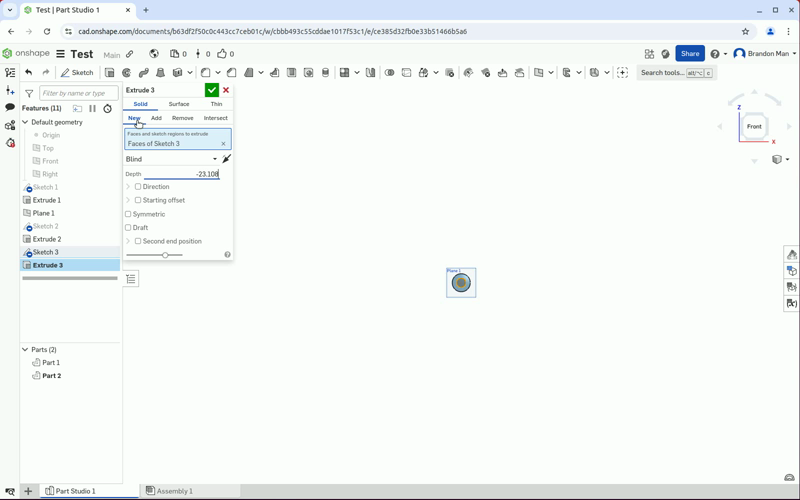
key(enter)
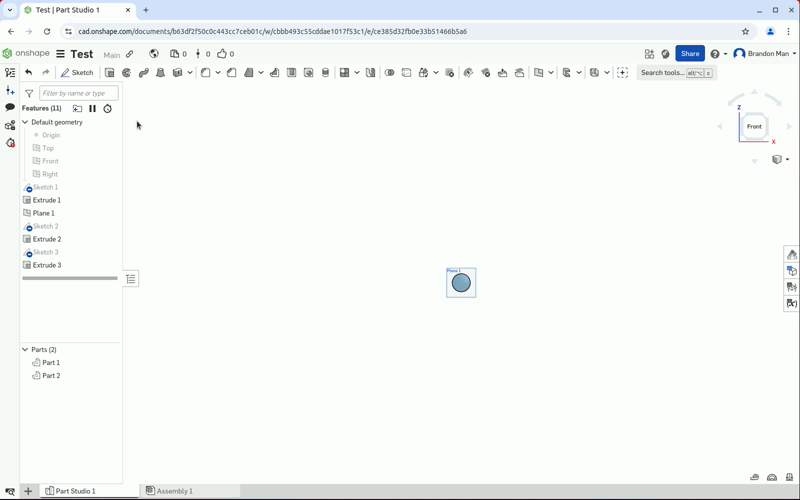
key(shift+h)
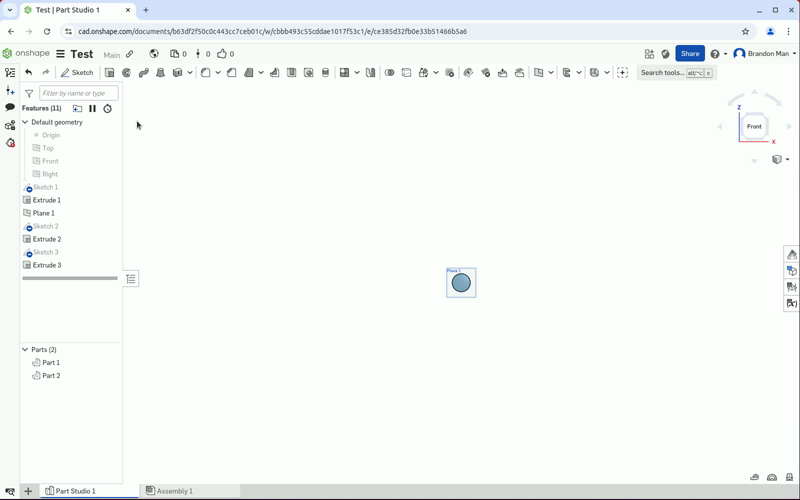
key(shift+h)
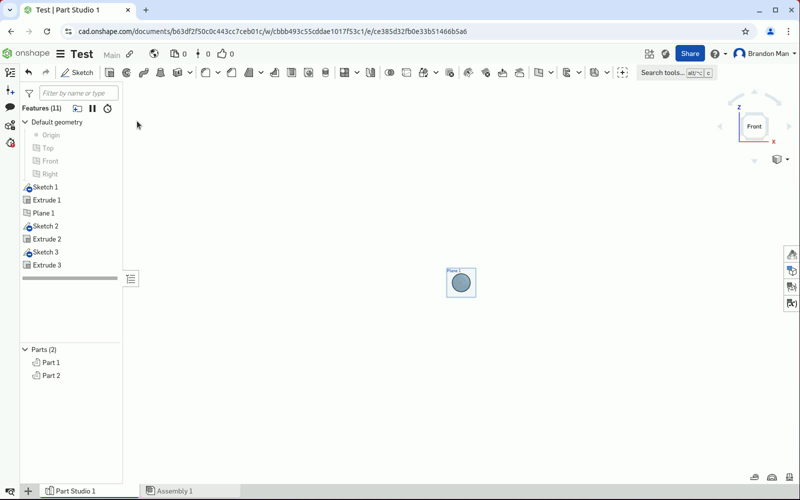
key(shift+7)
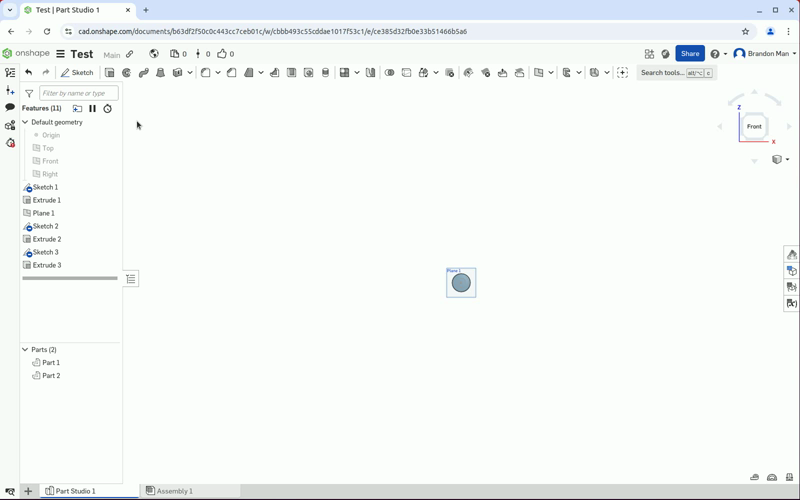
key(left, 2)
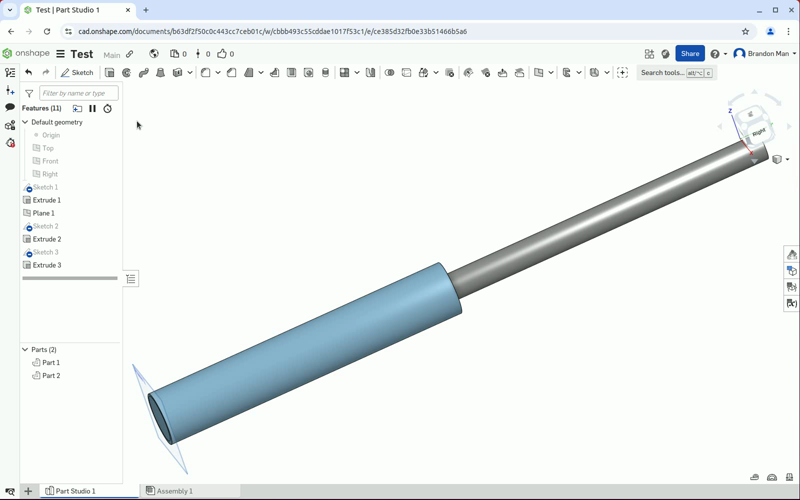
key(down, 2)
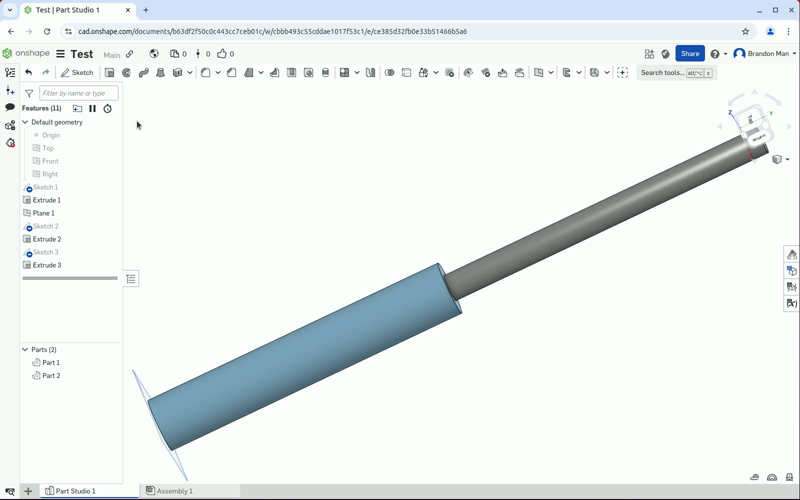
key(up, 2)
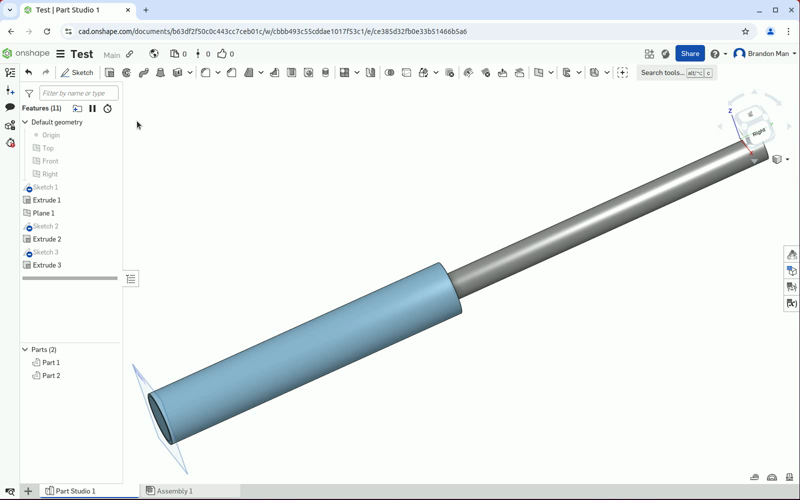
key(right, 2)
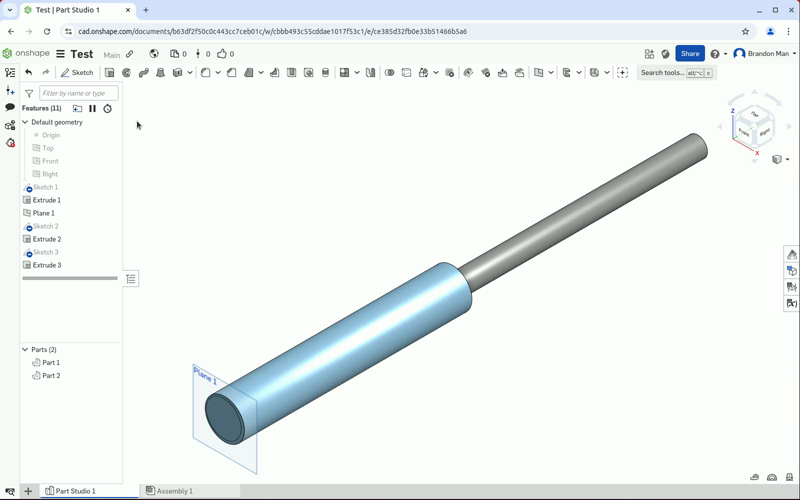
mouse_move(73, 189)
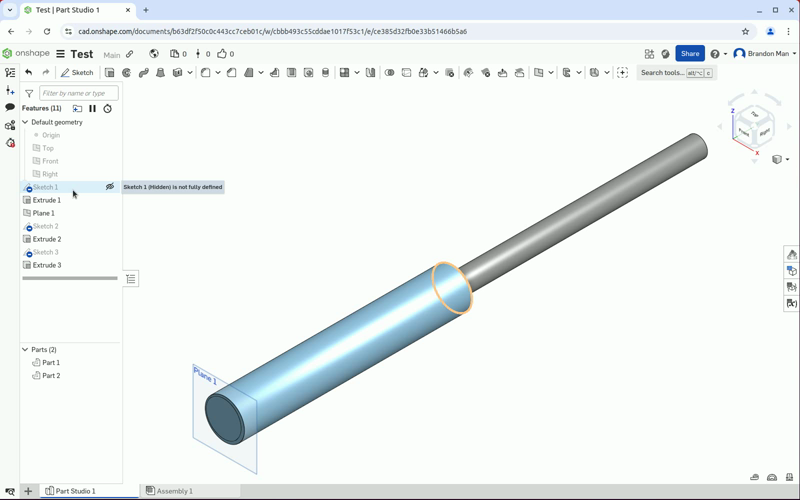
click(73, 189)